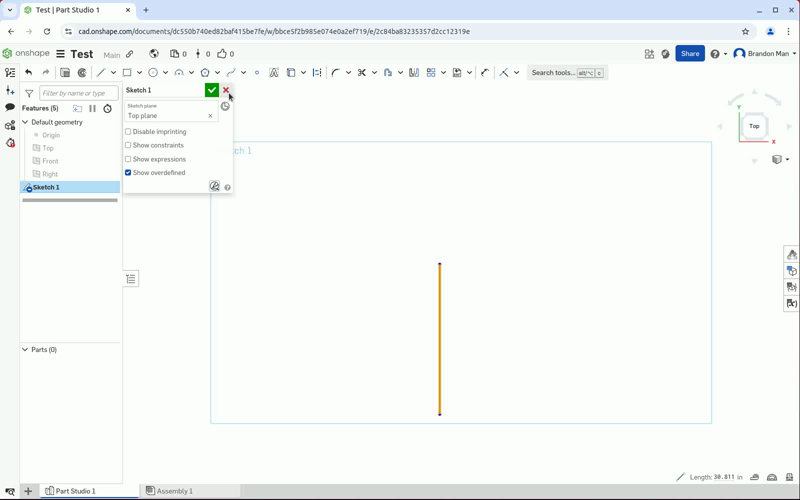
key(shift+h)
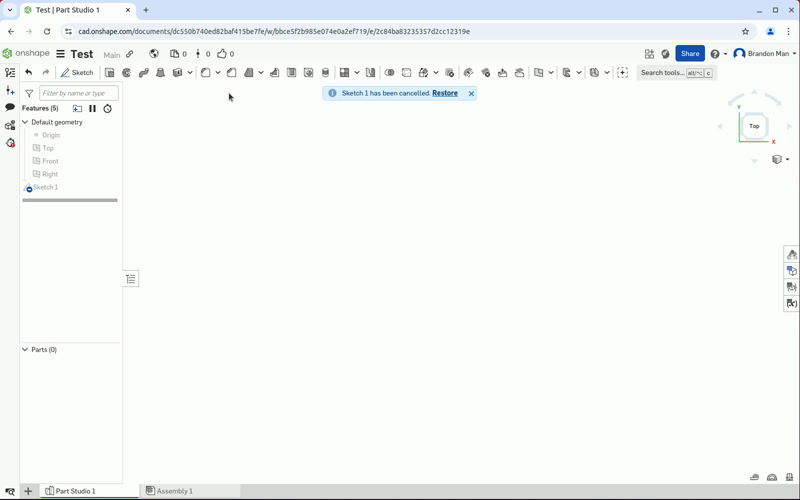
mouse_move(73, 352)
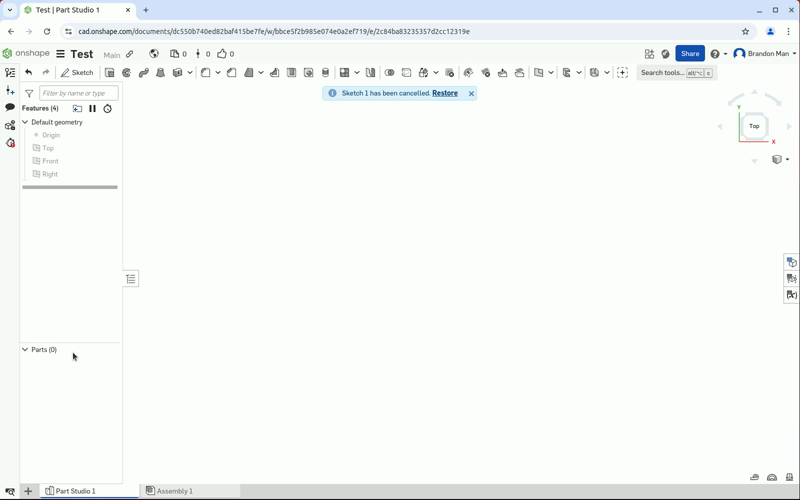
key(y)
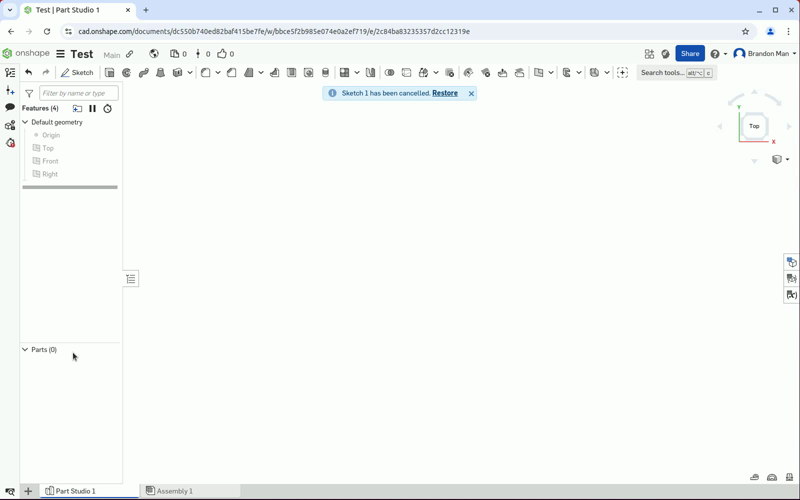
key(shift+p)
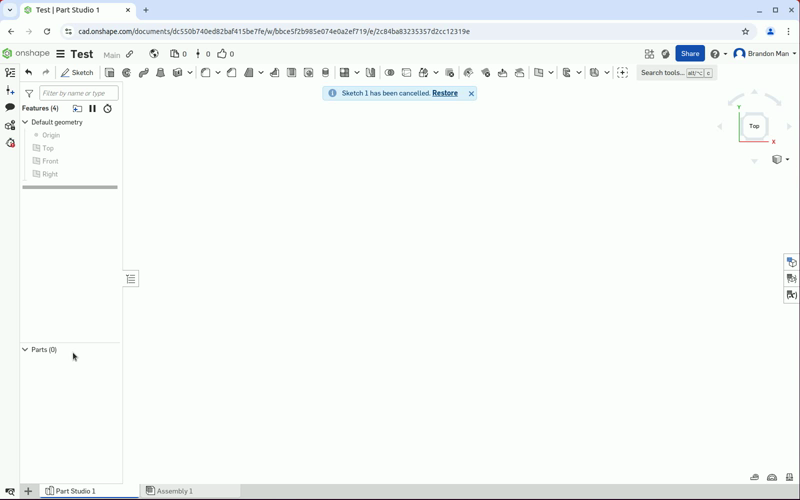
key(space)
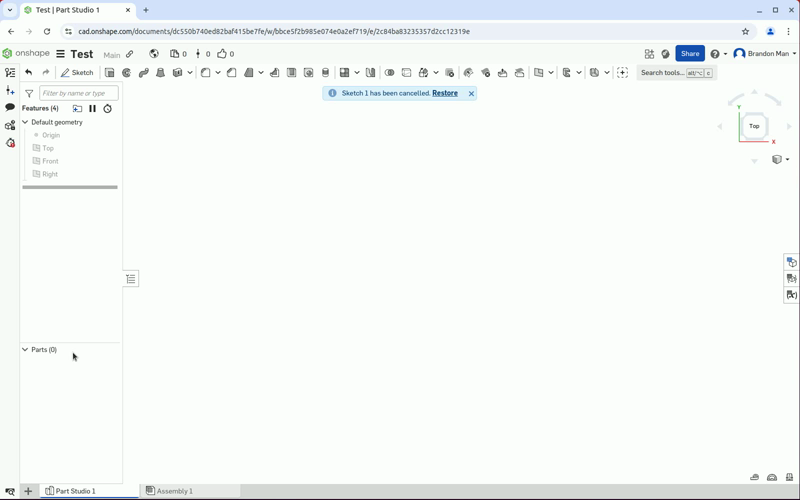
key_down(shift)
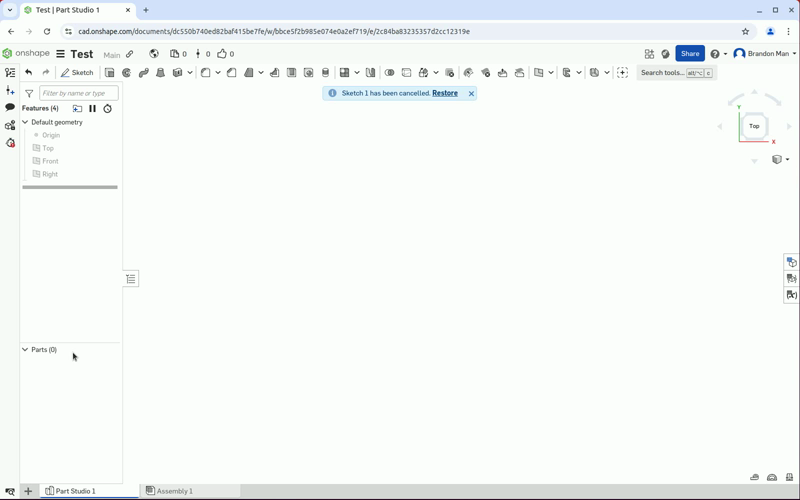
key(up)
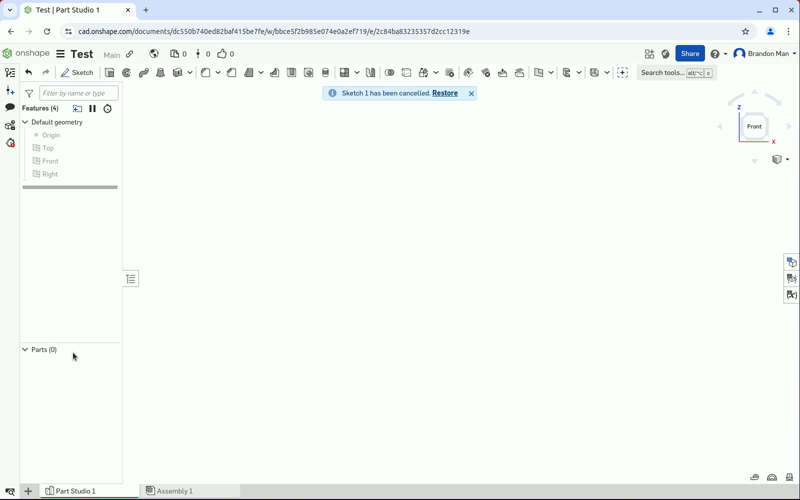
key_up(shift)
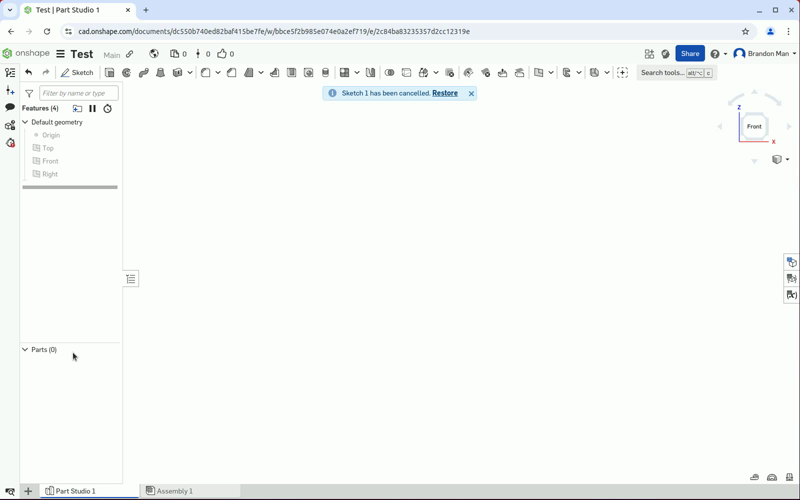
mouse_move(73, 352)
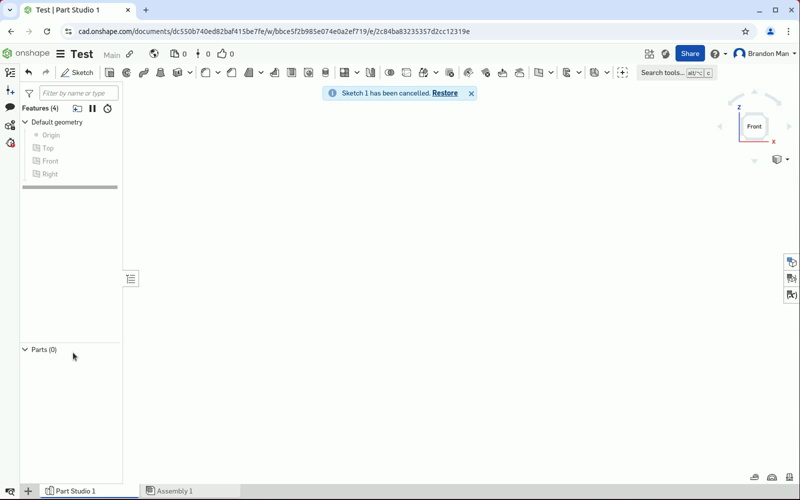
key(shift+y)
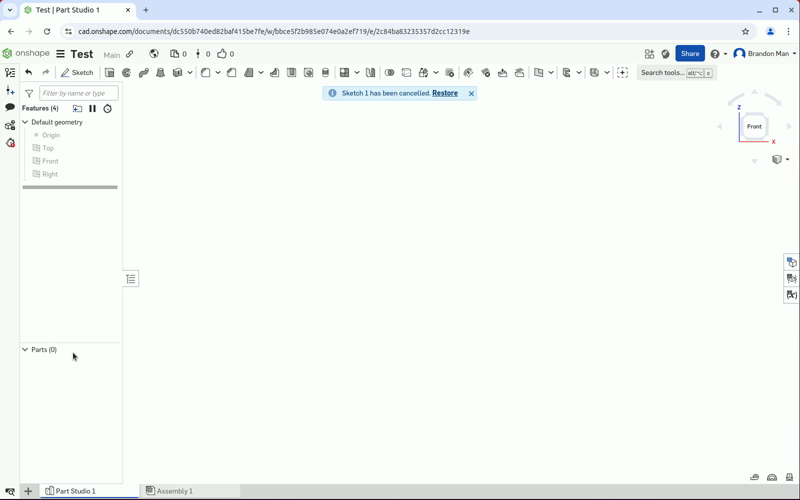
key(shift+s)
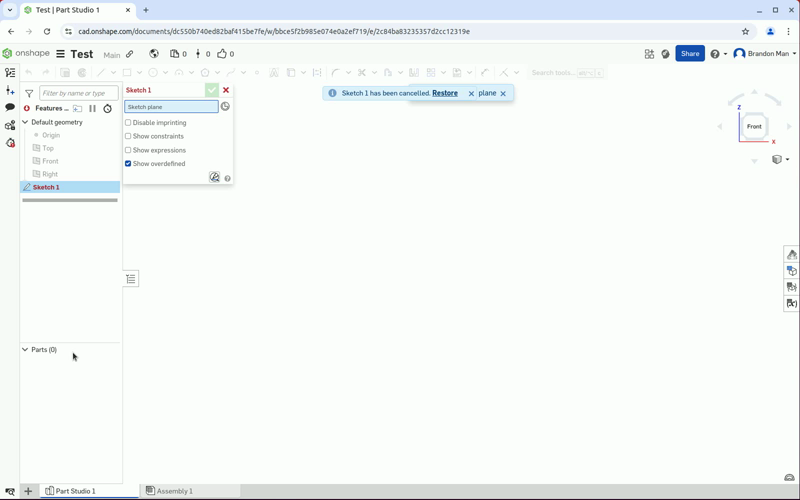
mouse_move(73, 163)
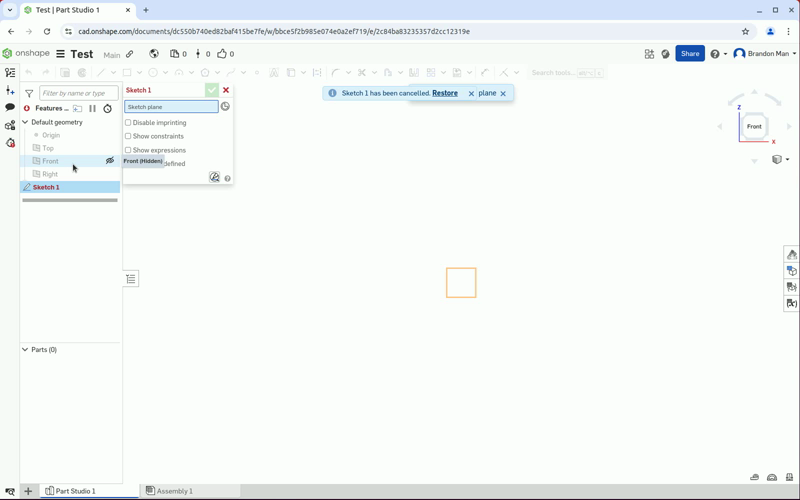
click(73, 163)
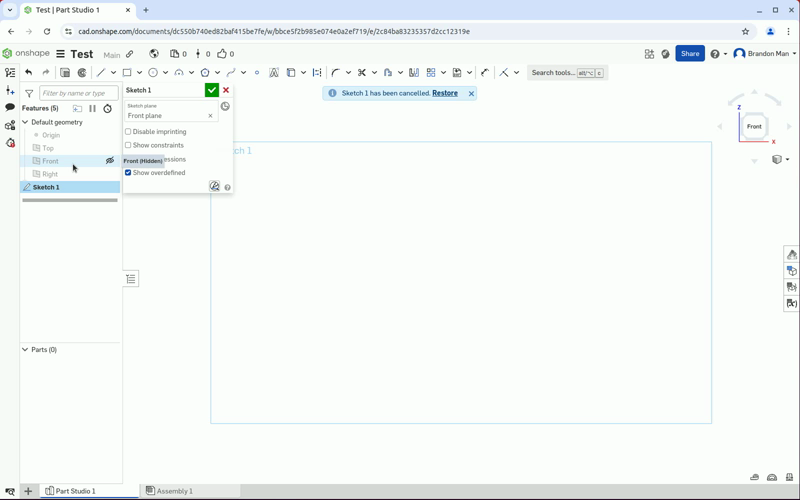
mouse_move(73, 352)
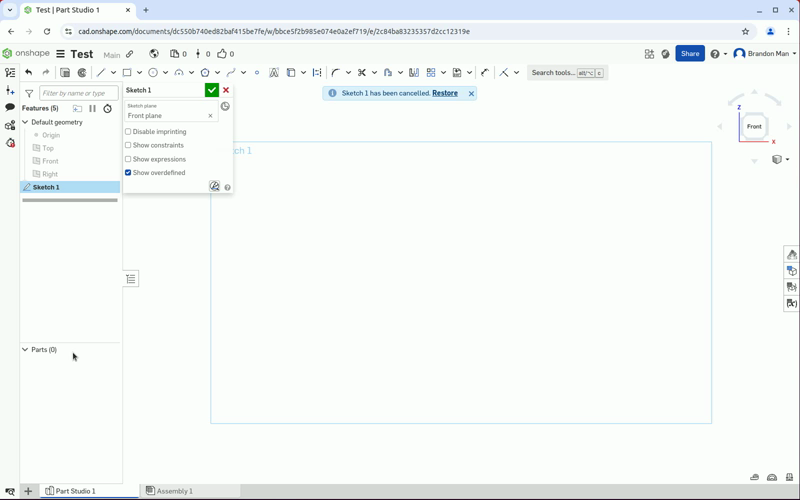
key(y)
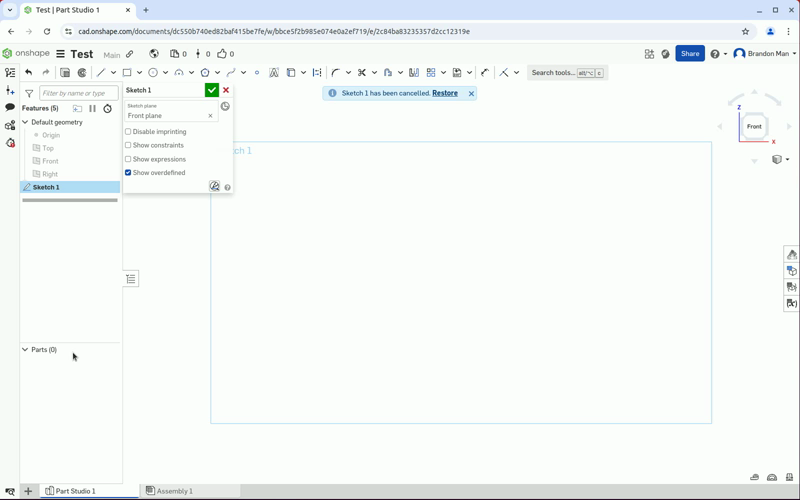
key(l)
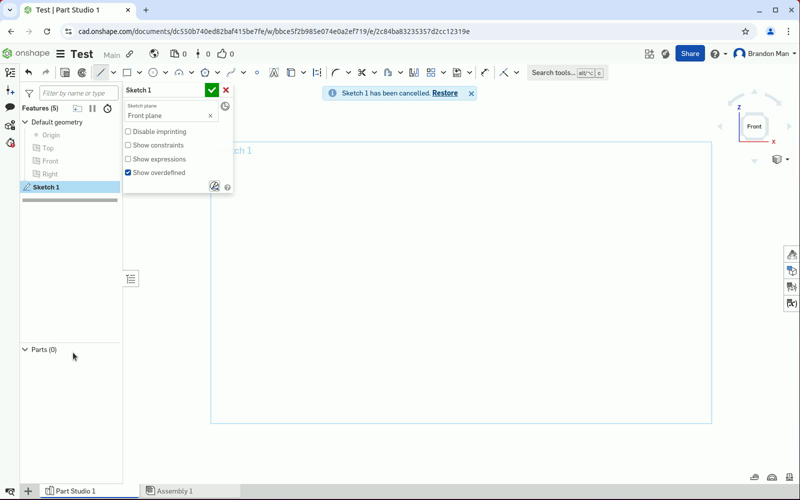
key_down(shift)
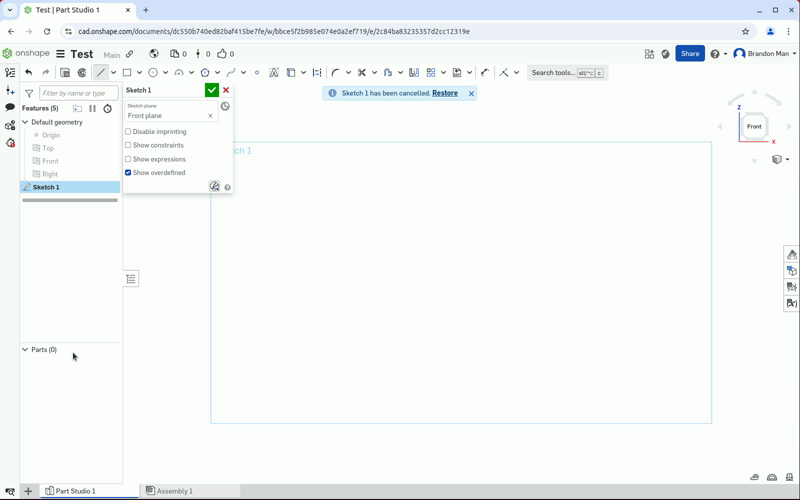
mouse_move(460, 282)
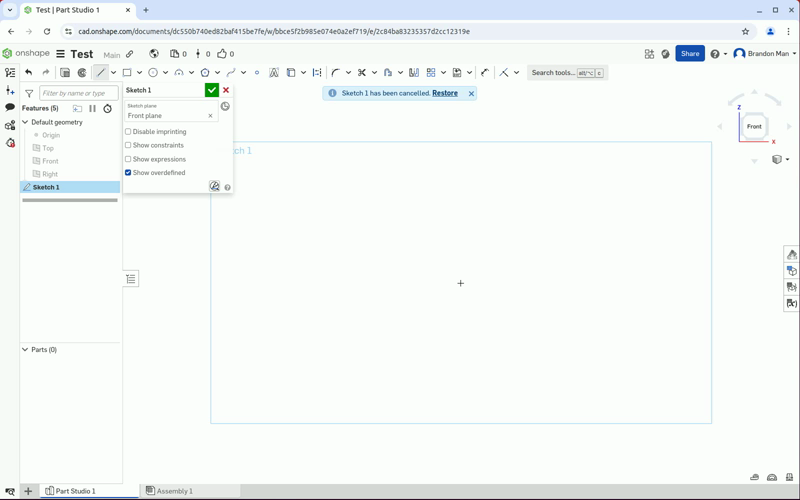
click(460, 282)
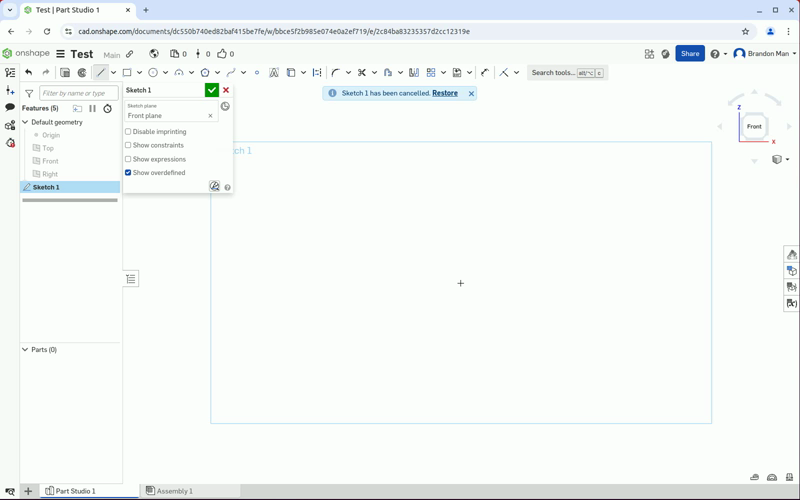
key_up(shift)
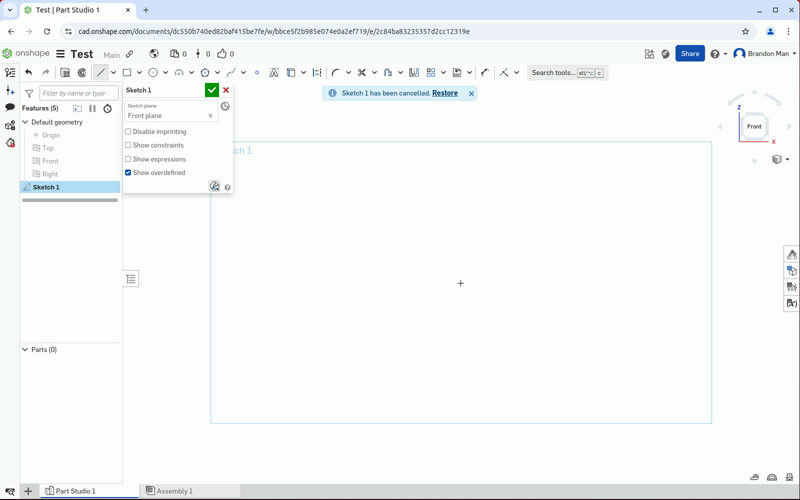
key_down(shift)
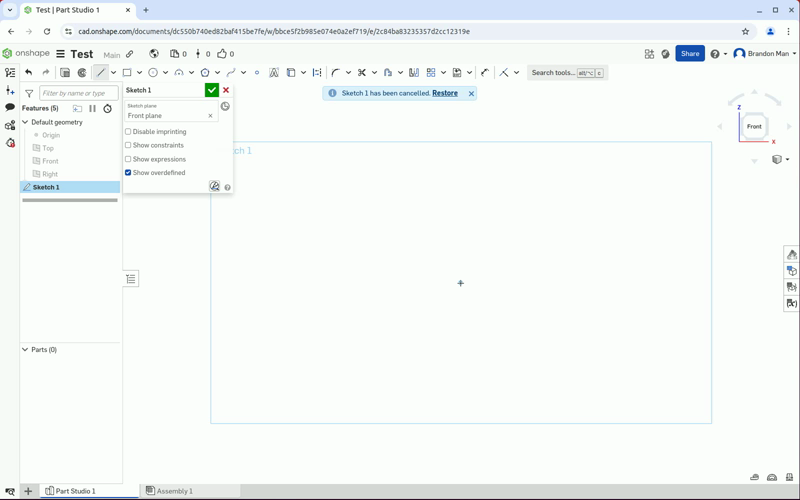
mouse_move(573, 282)
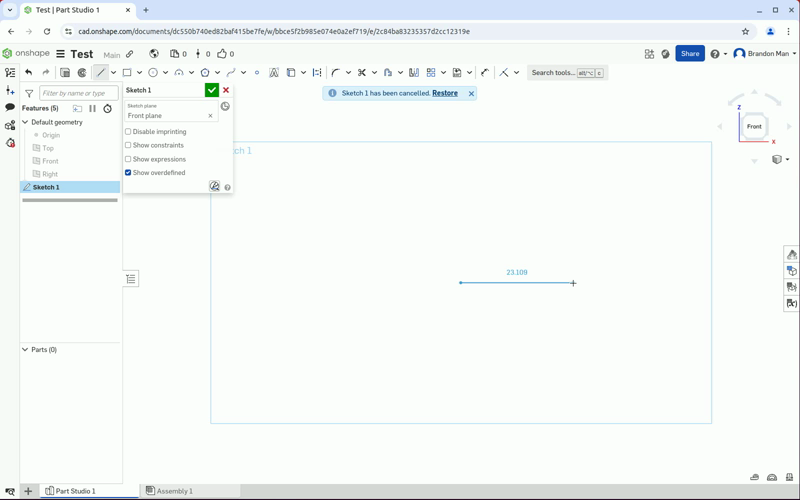
click(573, 282)
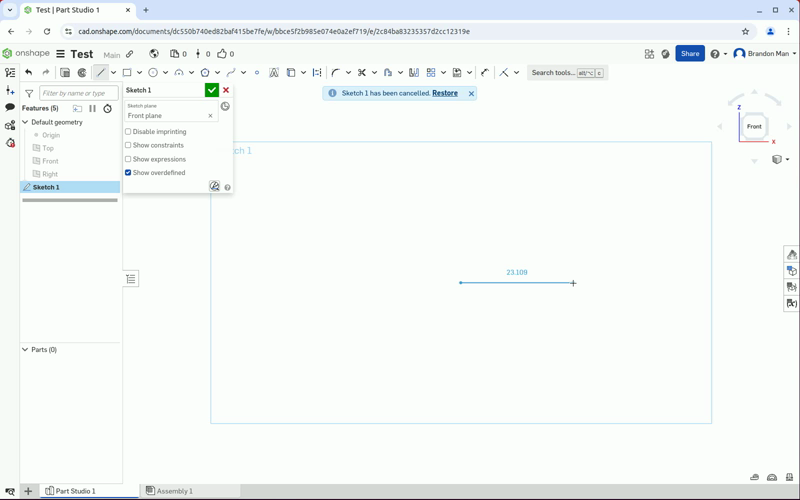
key_up(shift)
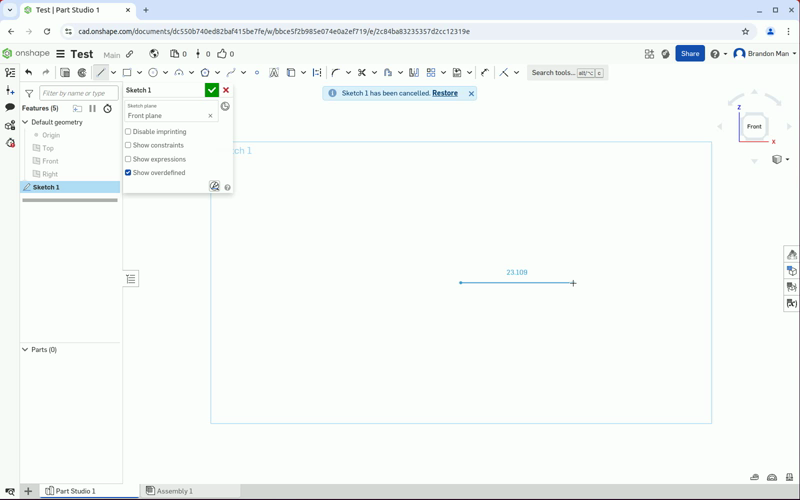
key_down(shift)
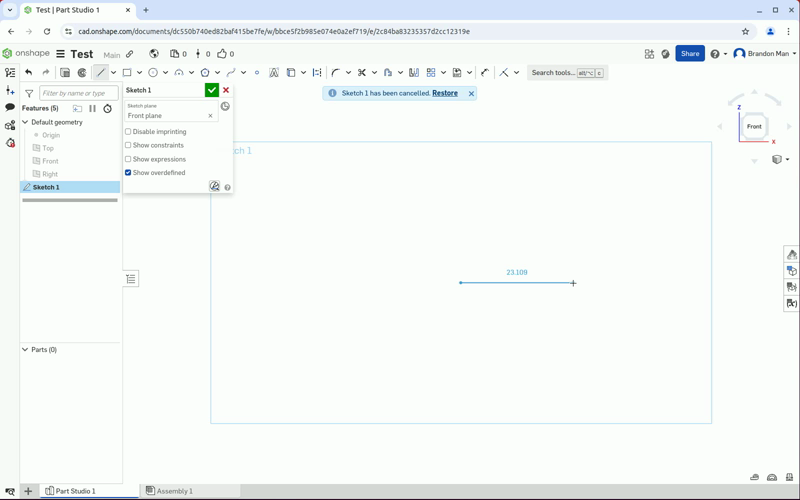
mouse_move(589, 282)
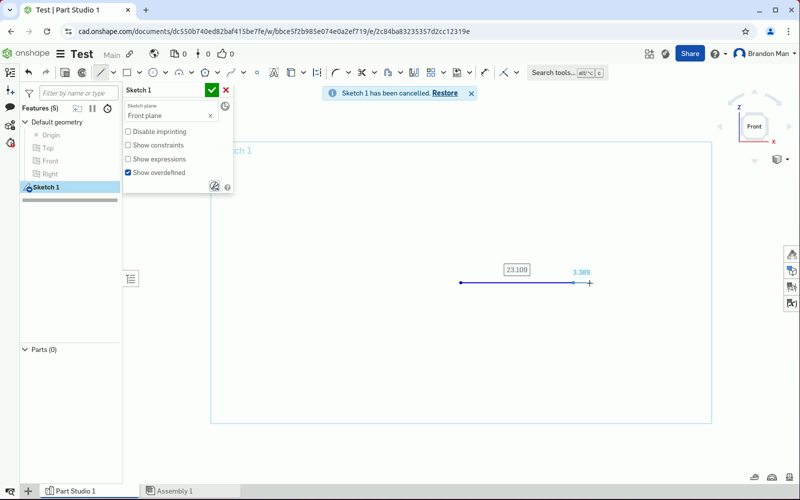
mouse_move(573, 226)
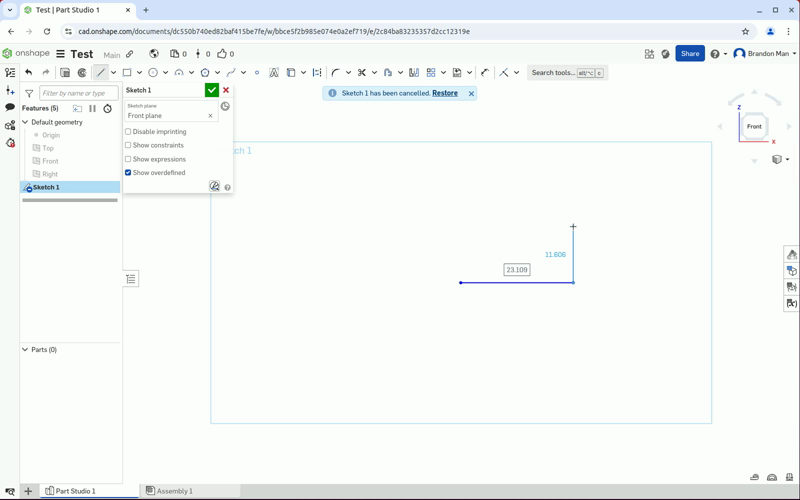
click(573, 226)
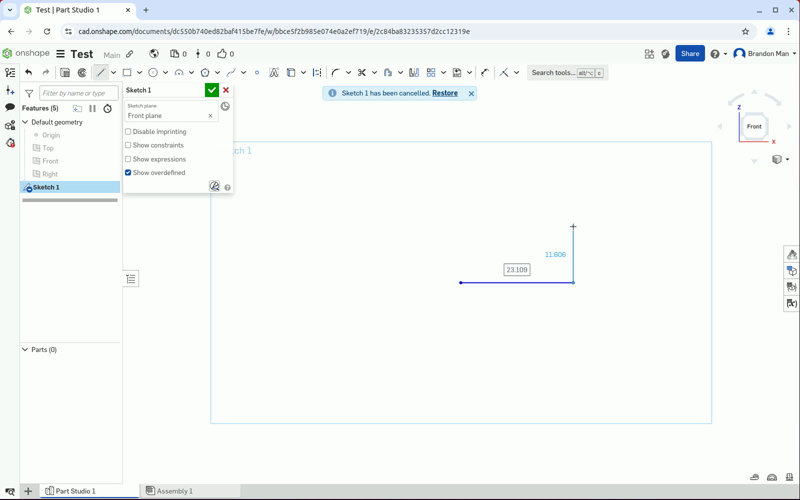
key_up(shift)
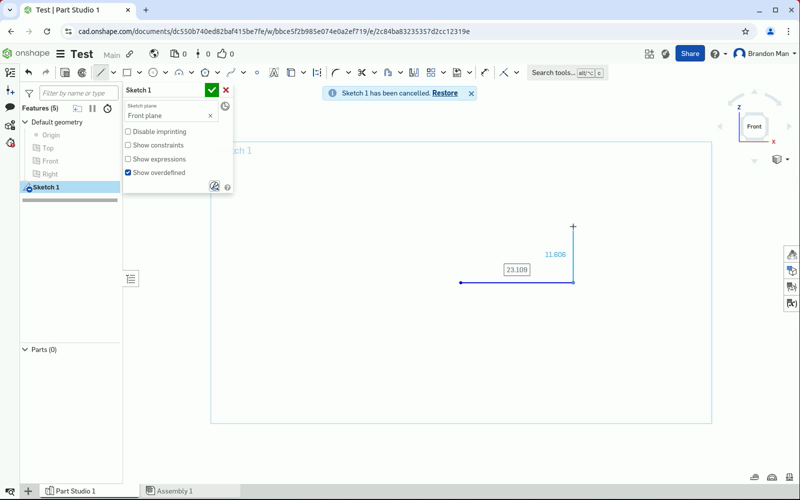
key_down(shift)
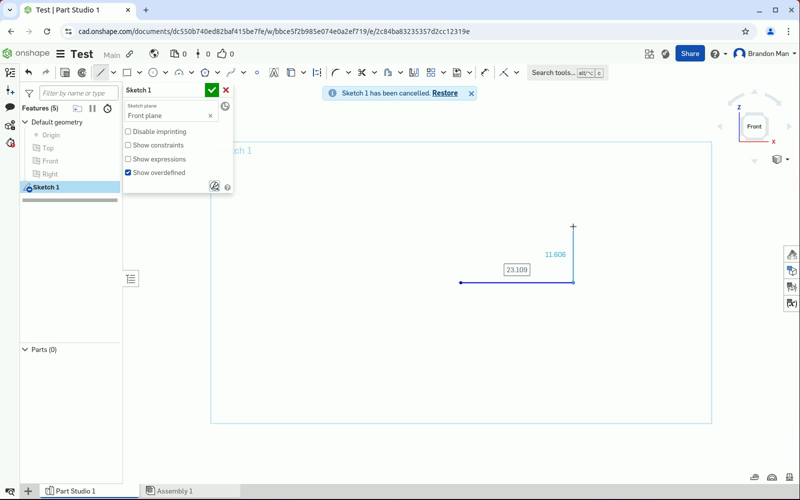
mouse_move(460, 226)
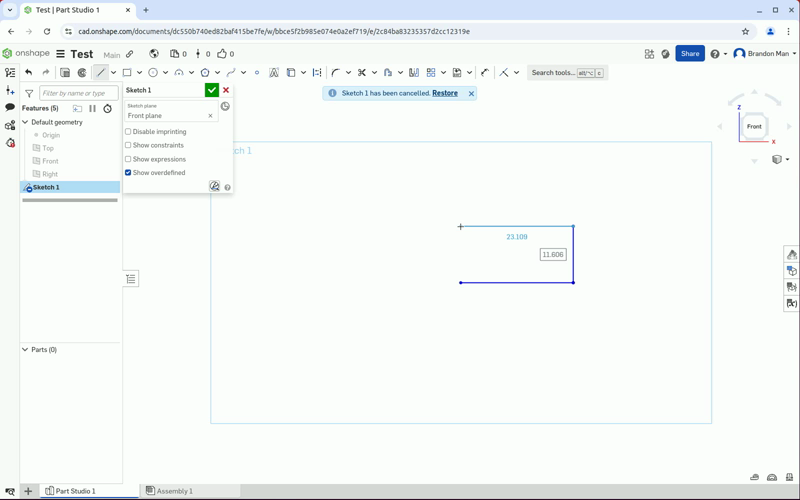
click(460, 226)
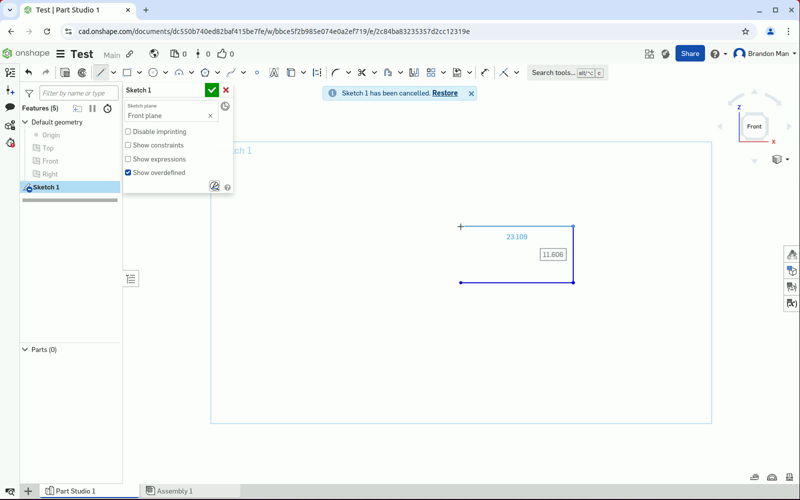
key_up(shift)
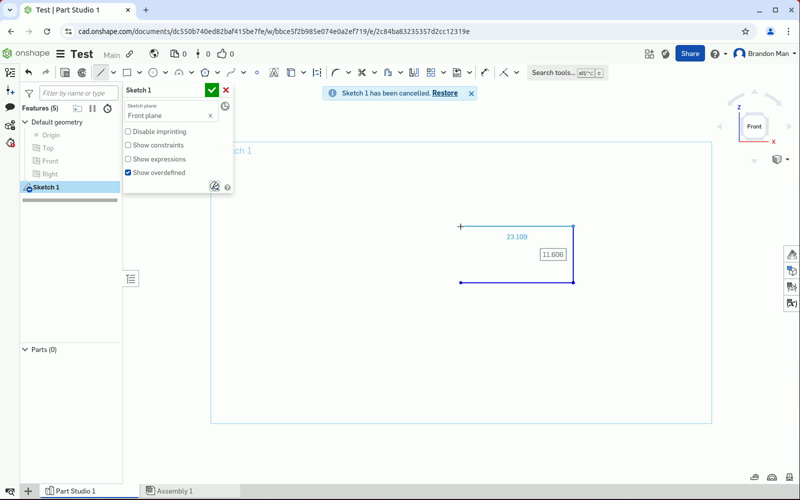
mouse_move(490, 226)
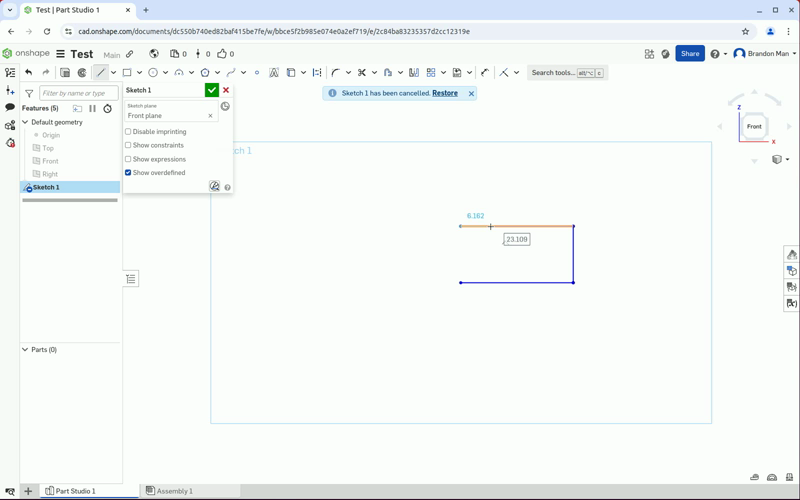
key_down(shift)
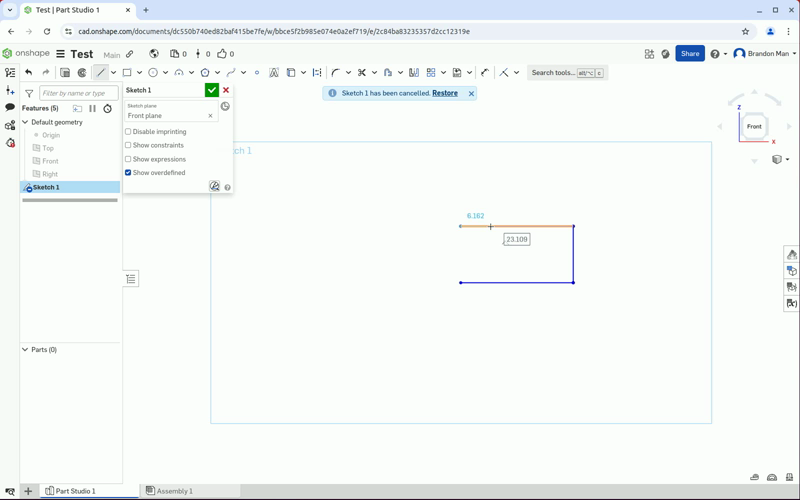
mouse_move(460, 282)
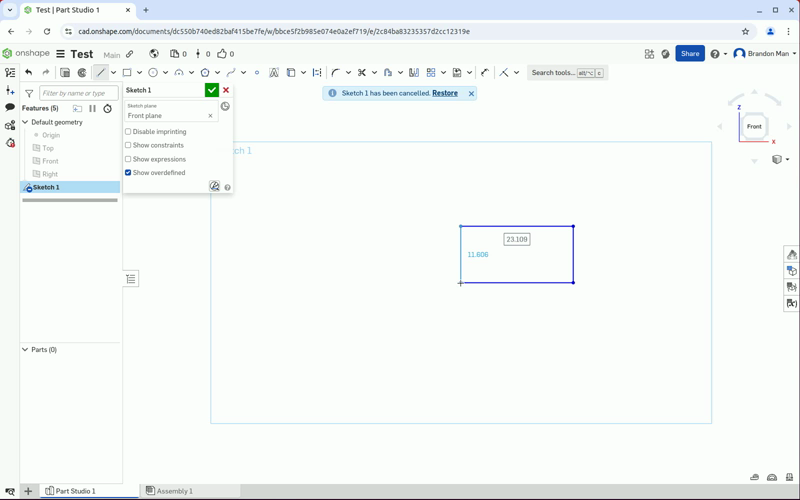
key_up(shift)
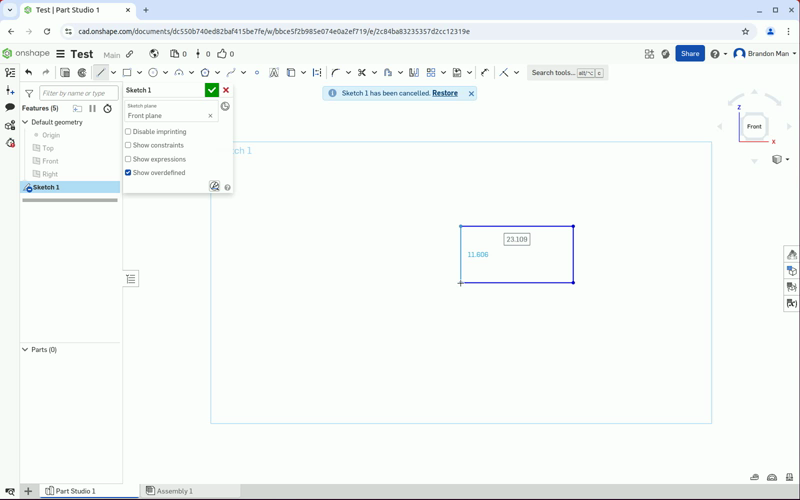
click(460, 282)
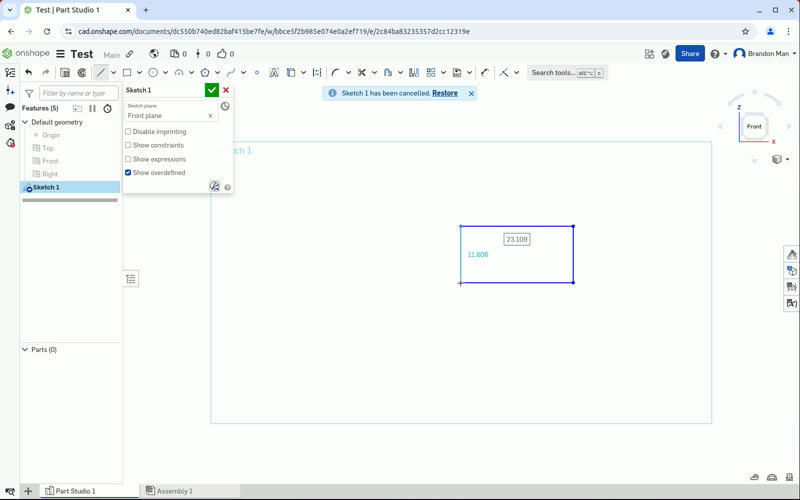
key(esc)
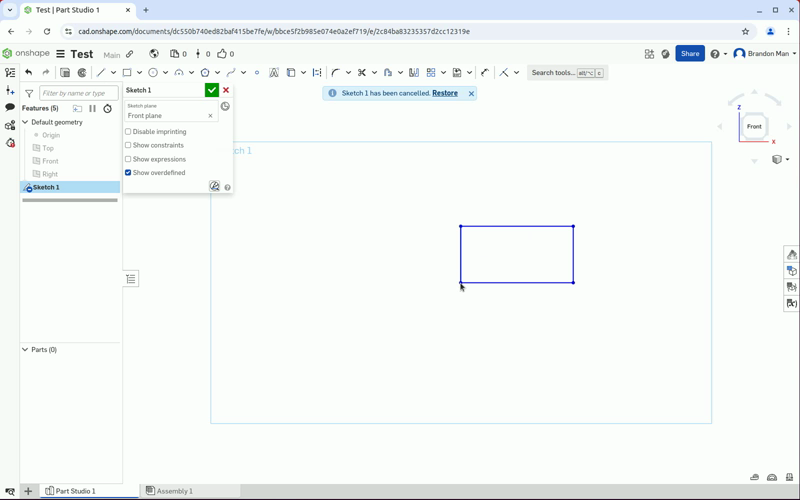
mouse_move(553, 264)
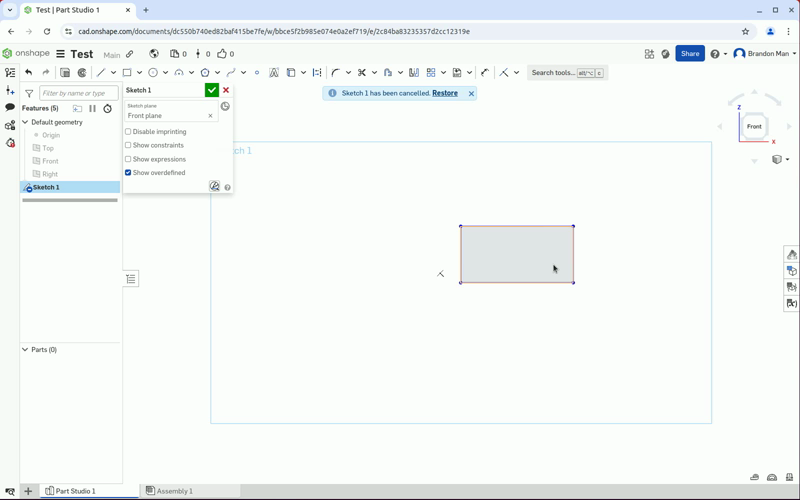
click(553, 264)
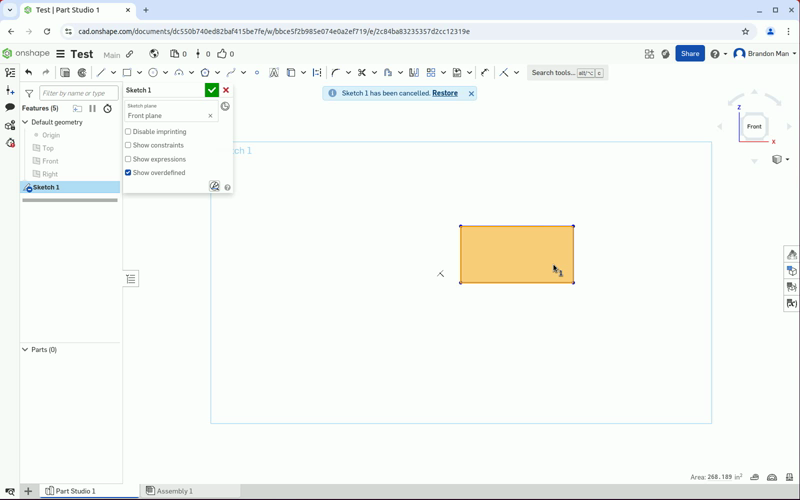
mouse_move(73, 352)
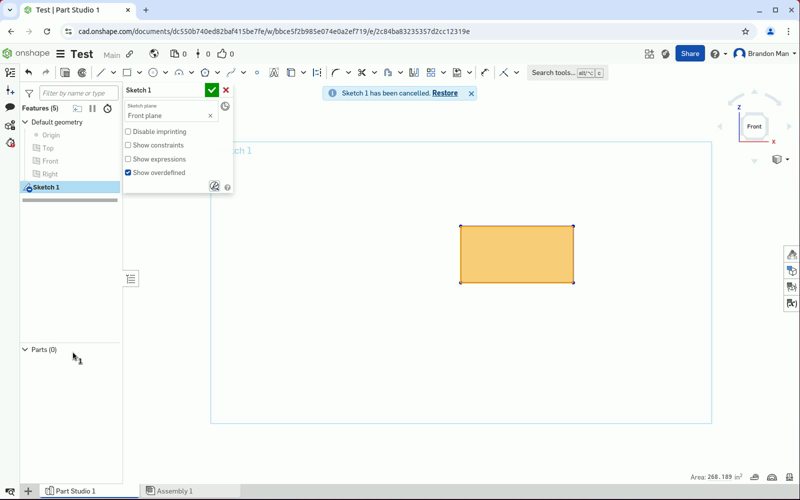
key(shift+y)
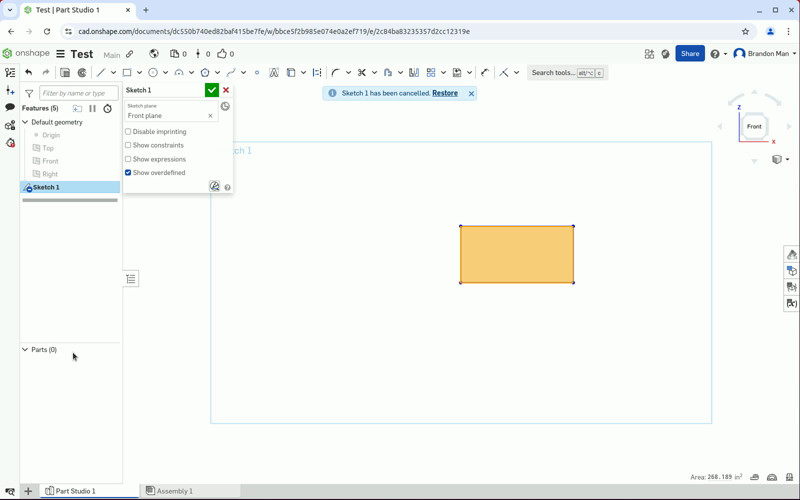
key(shift+e)
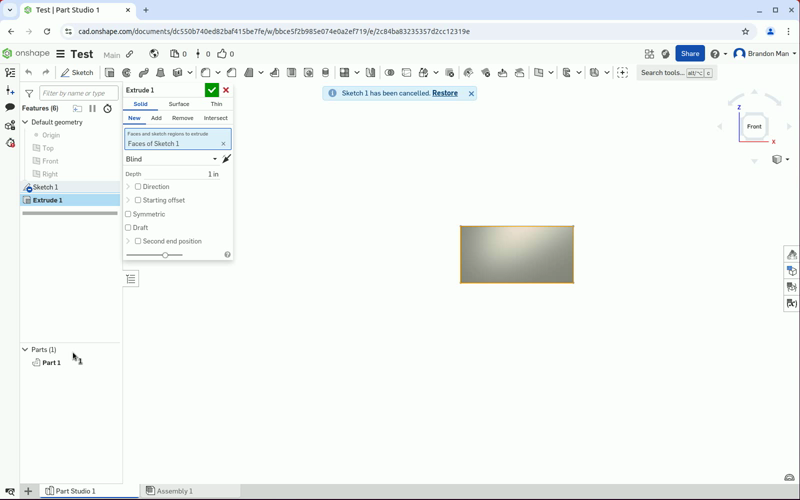
mouse_move(143, 106)
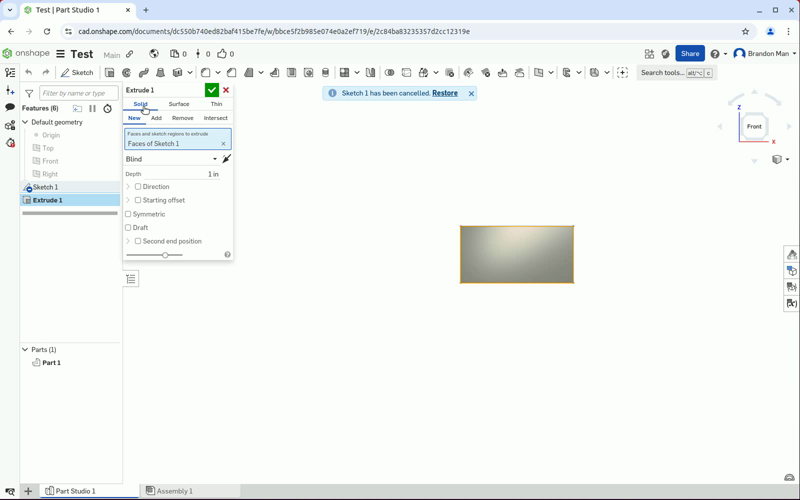
click(143, 106)
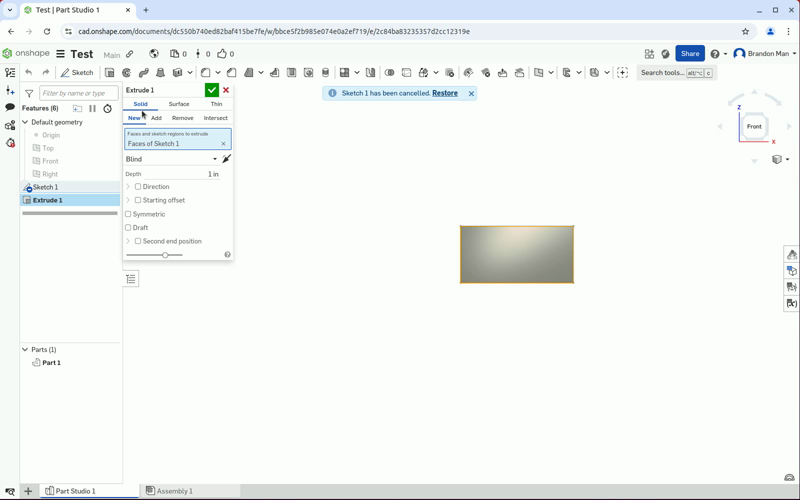
mouse_move(137, 120)
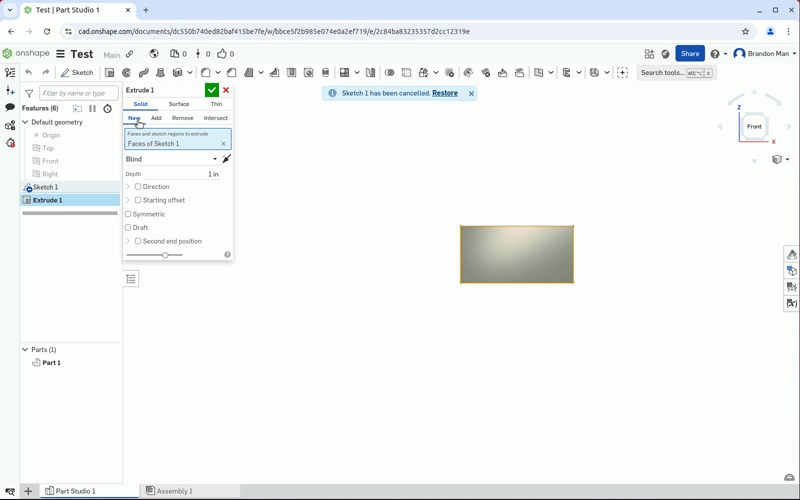
click(137, 120)
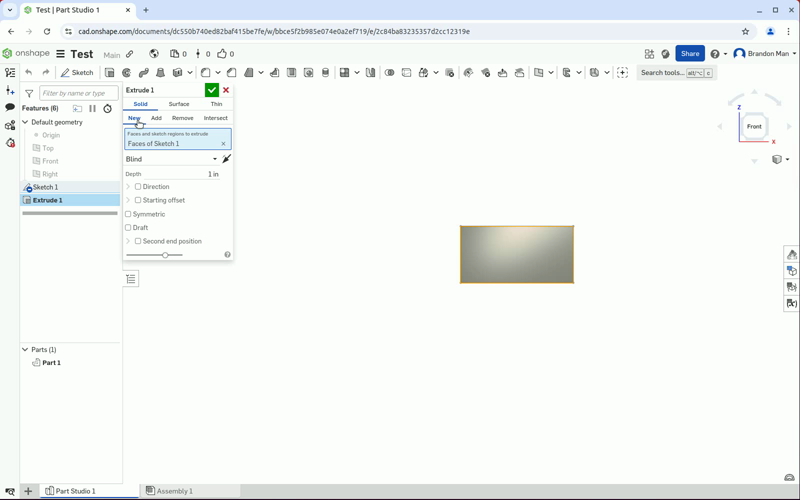
key(tab, 4)
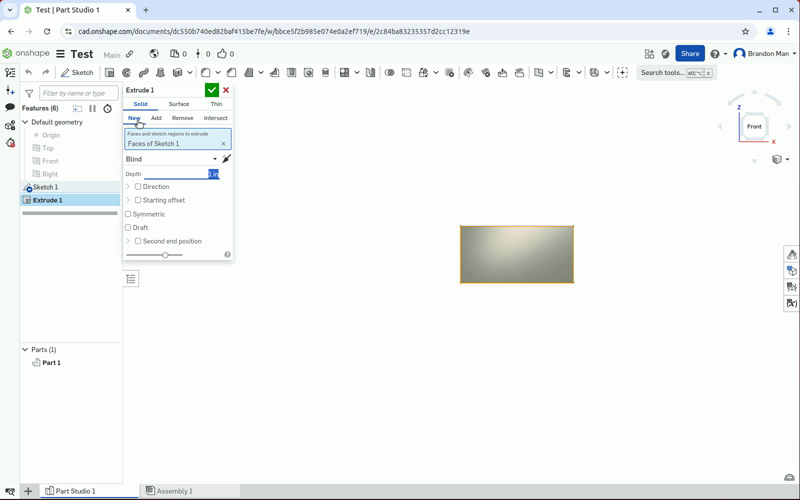
text(17.331)
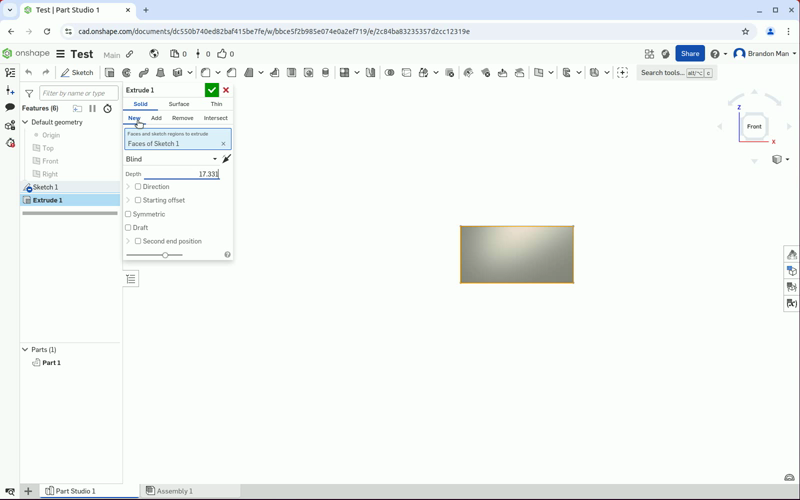
key(enter)
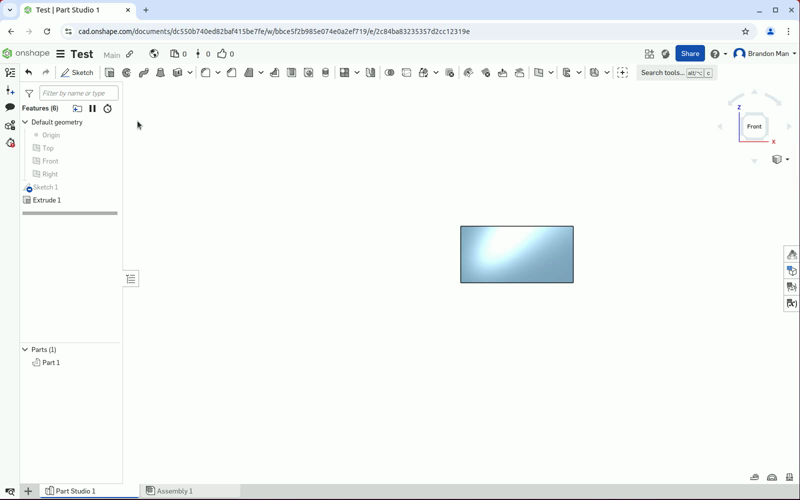
key(shift+h)
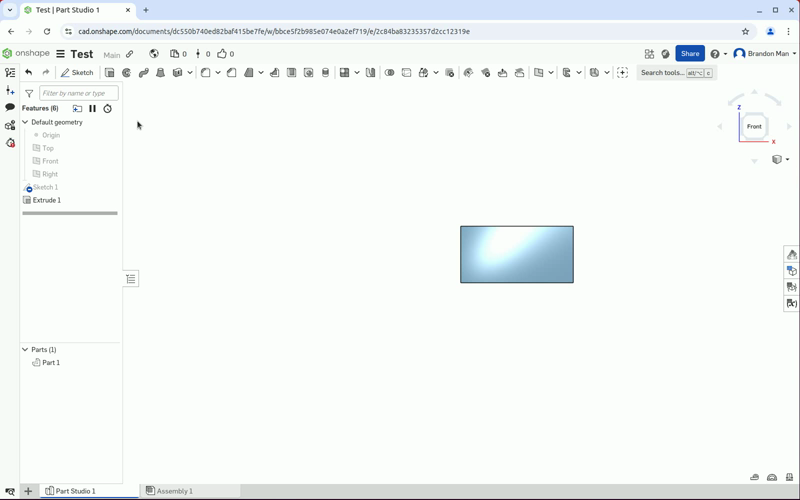
key(shift+h)
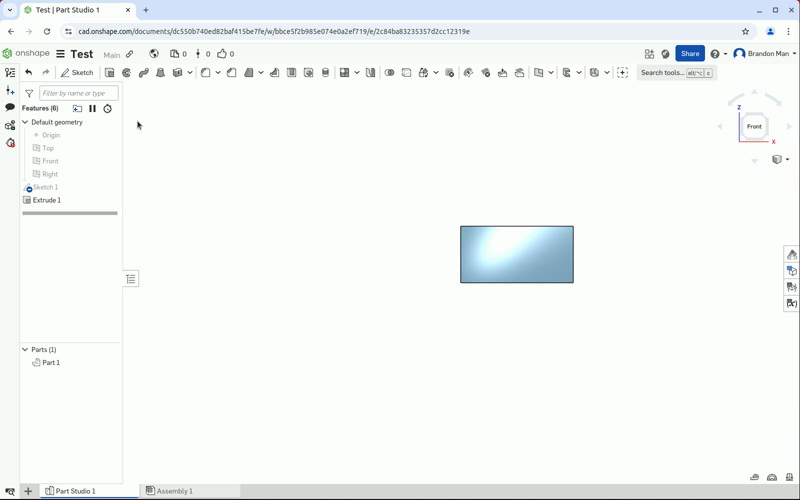
mouse_move(73, 189)
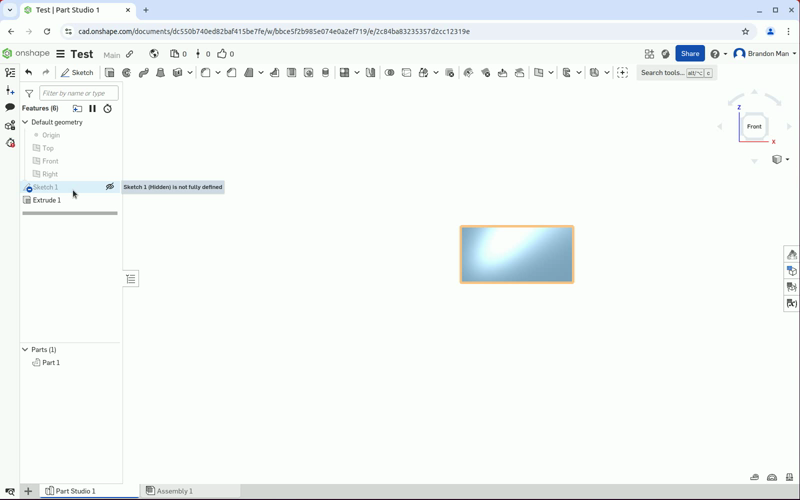
click(73, 189)
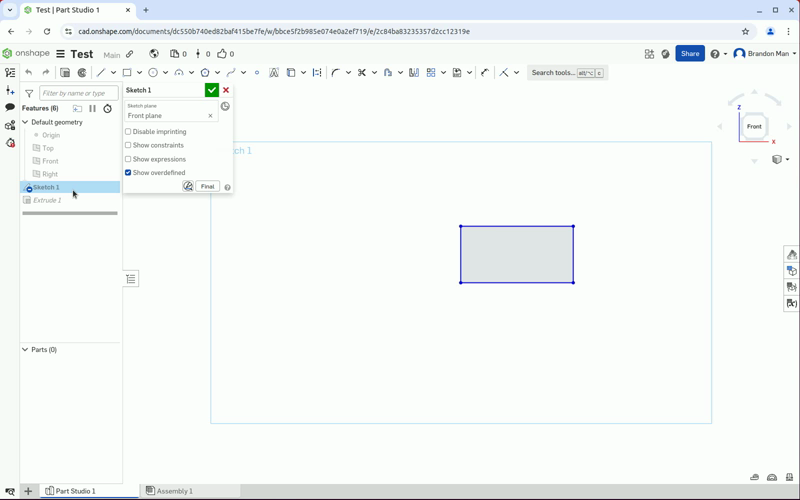
mouse_move(229, 92)
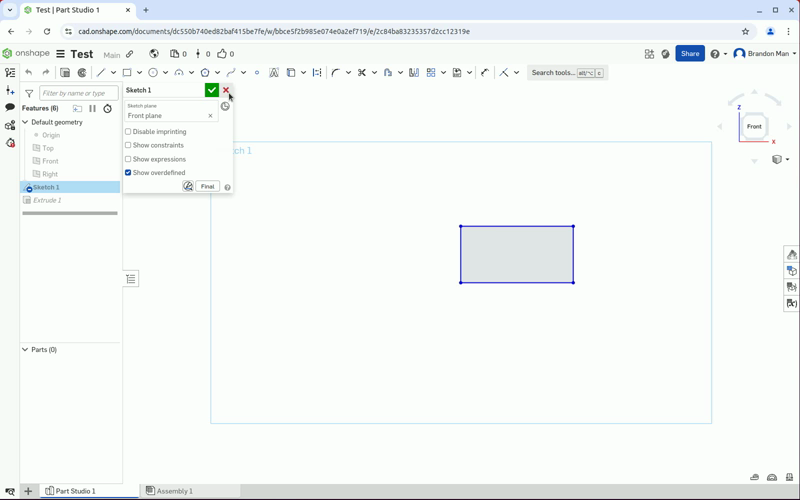
click(229, 92)
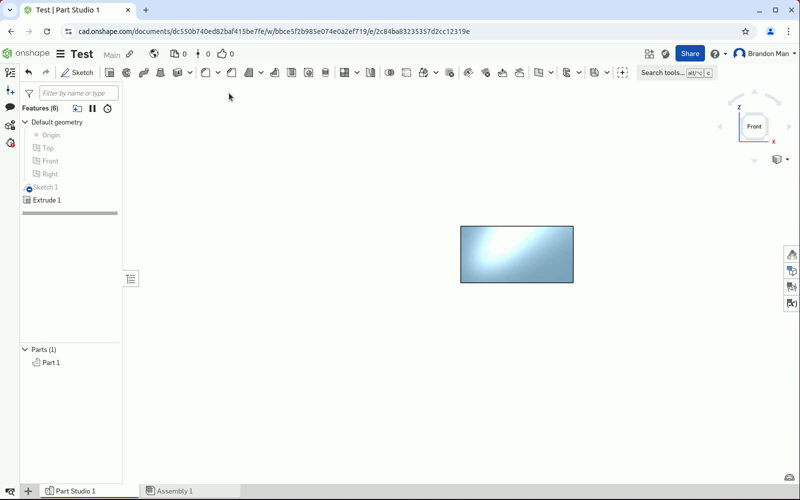
mouse_move(73, 352)
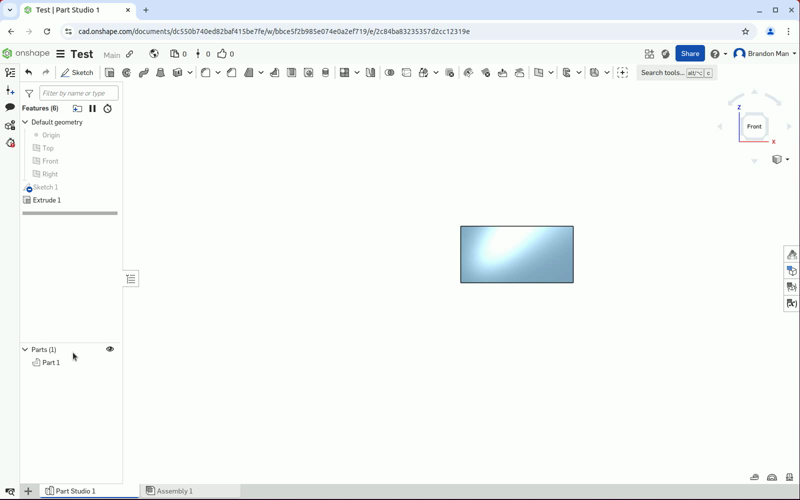
key(y)
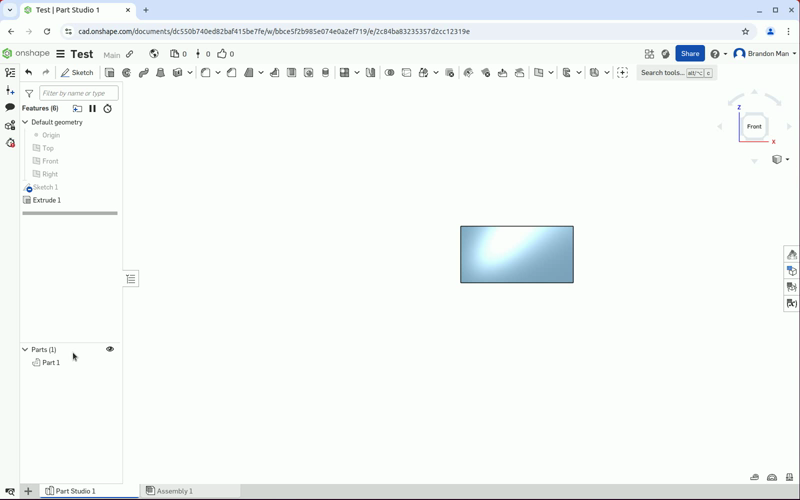
key(shift+p)
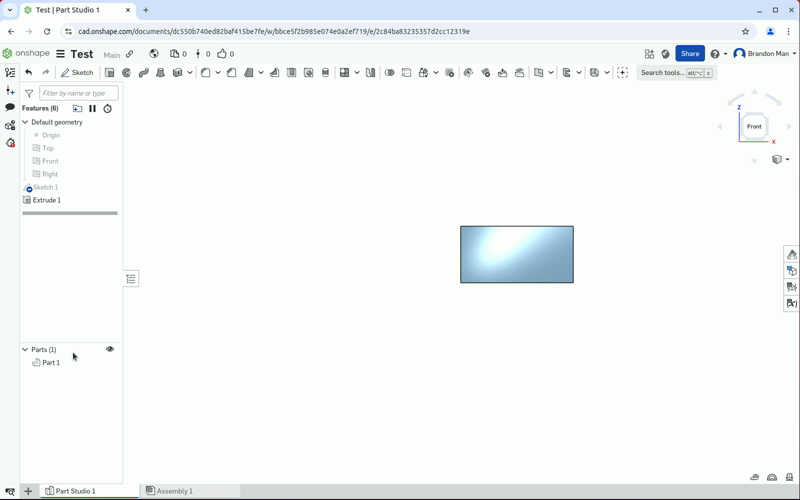
key(space)
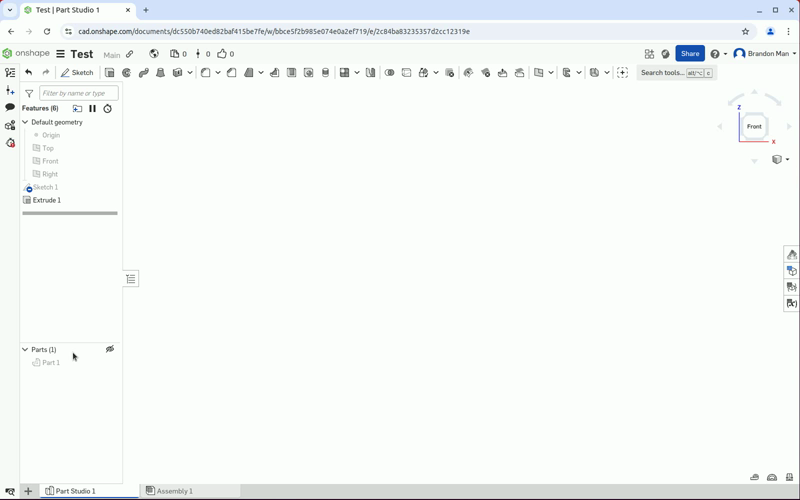
key_down(shift)
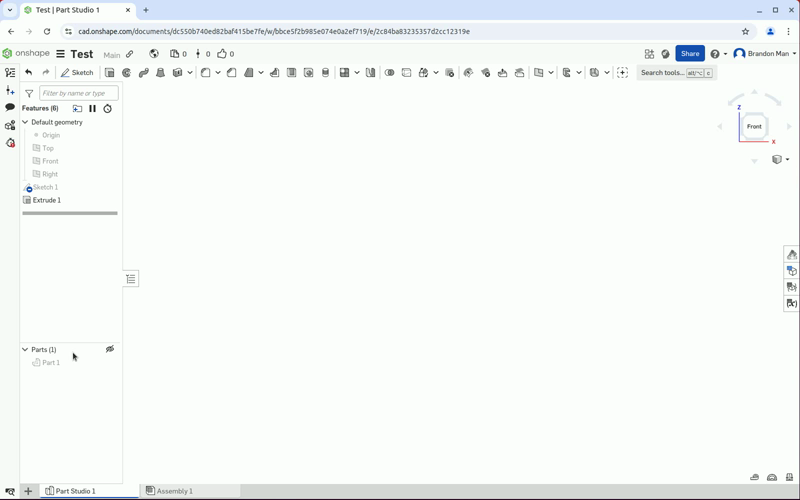
key(down)
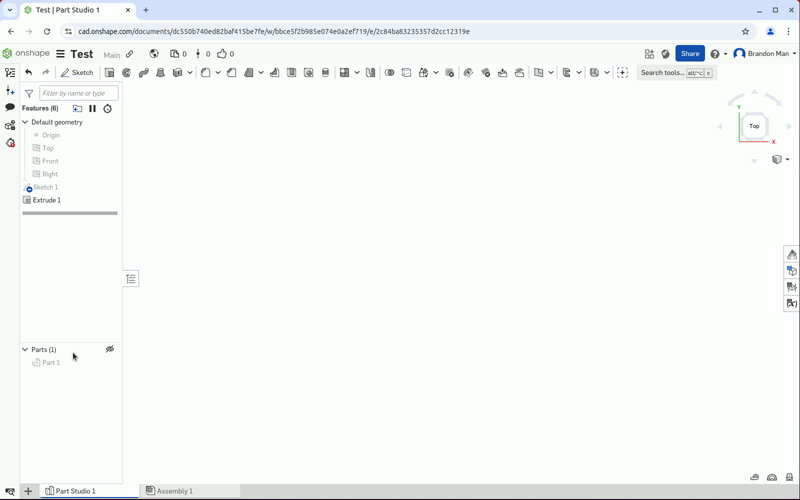
key_up(shift)
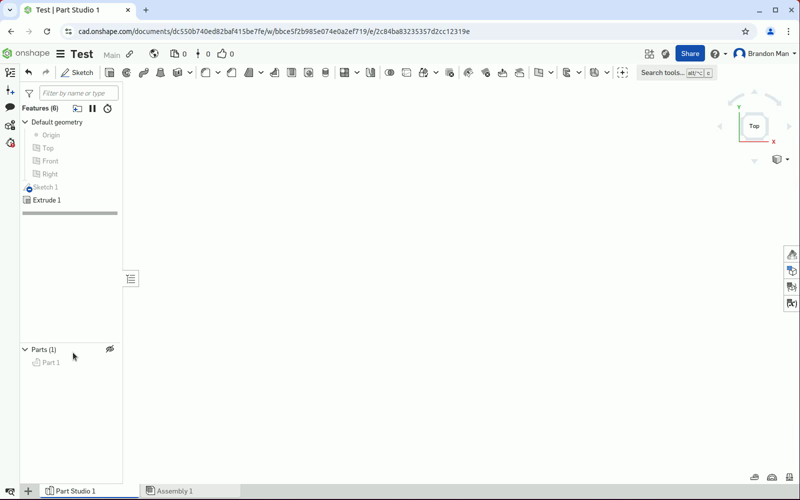
mouse_move(73, 352)
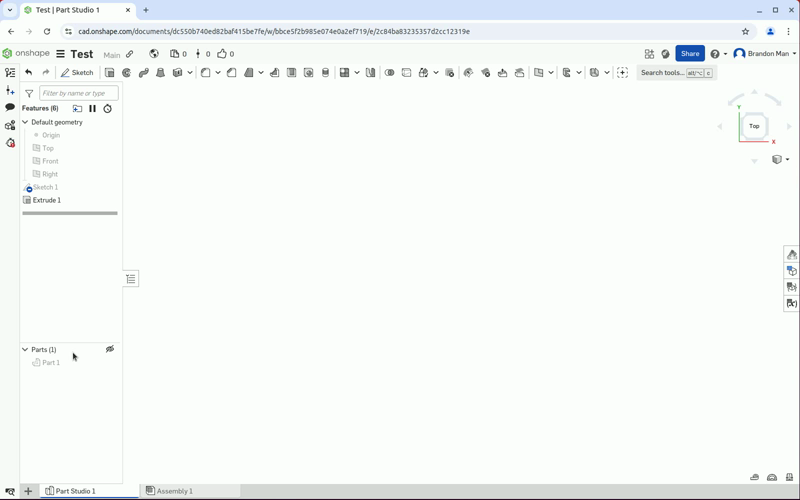
key(shift+y)
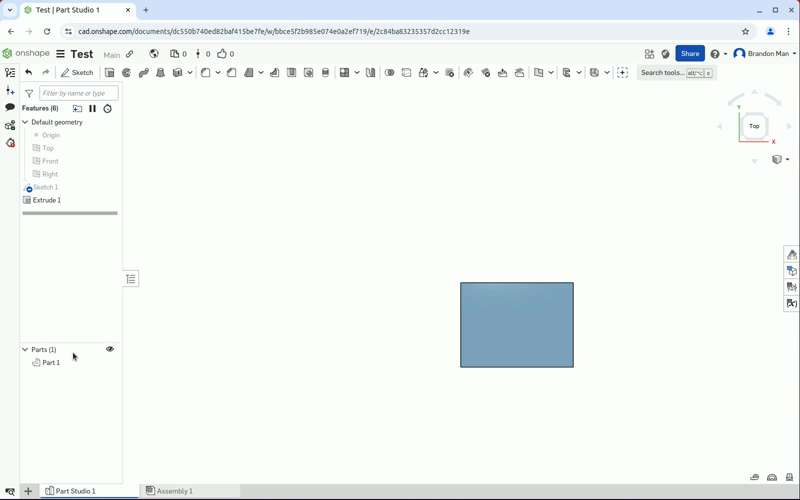
mouse_move(541, 75)
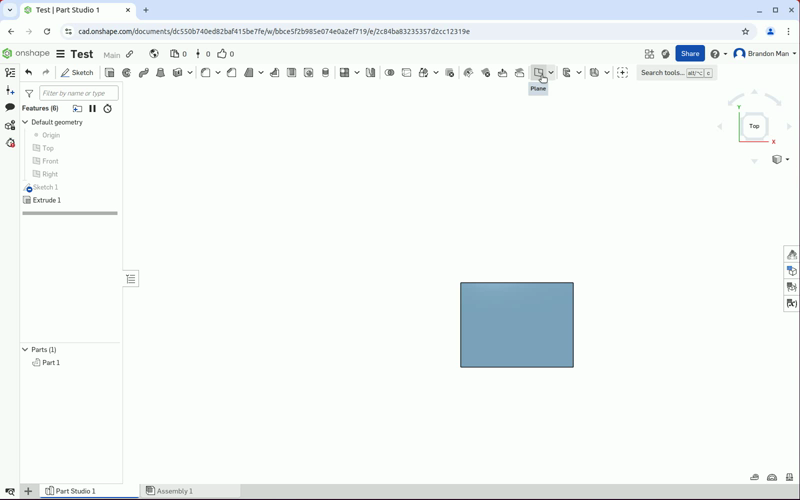
click(541, 75)
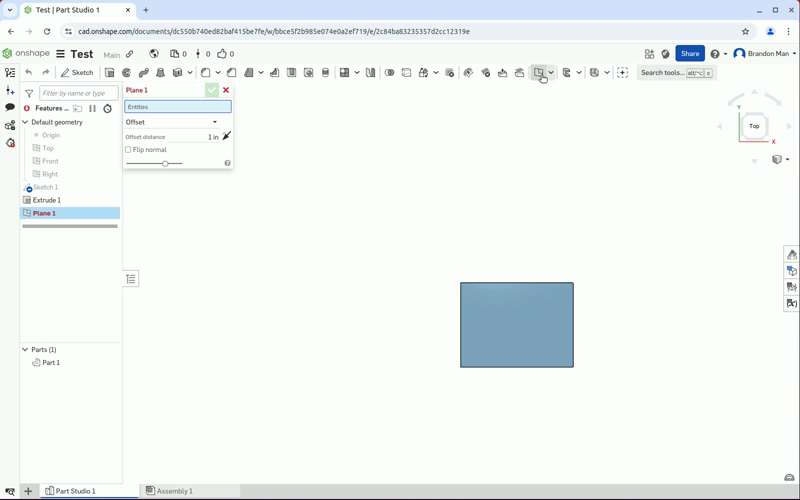
mouse_move(73, 150)
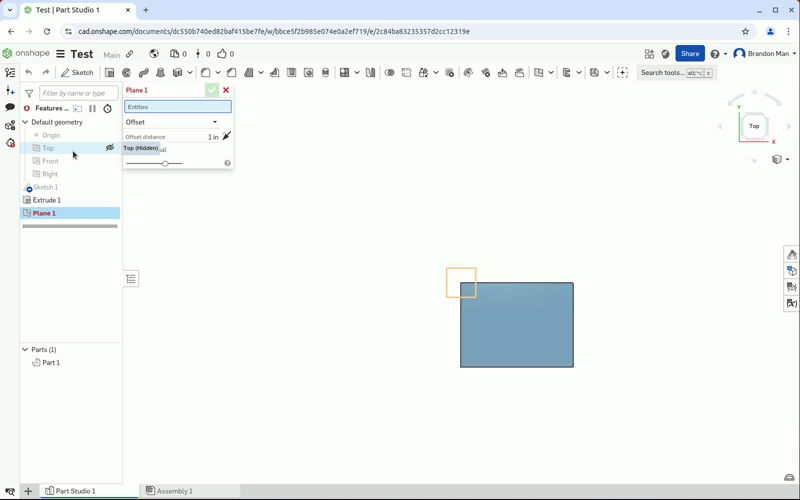
click(73, 150)
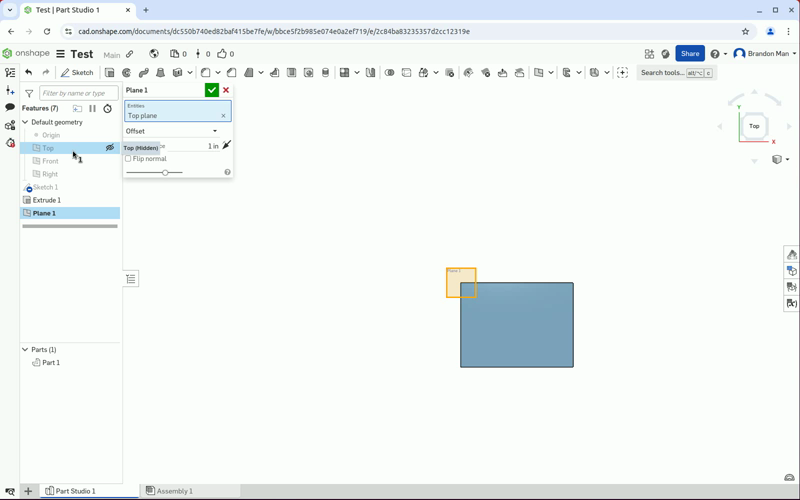
key(tab, 2)
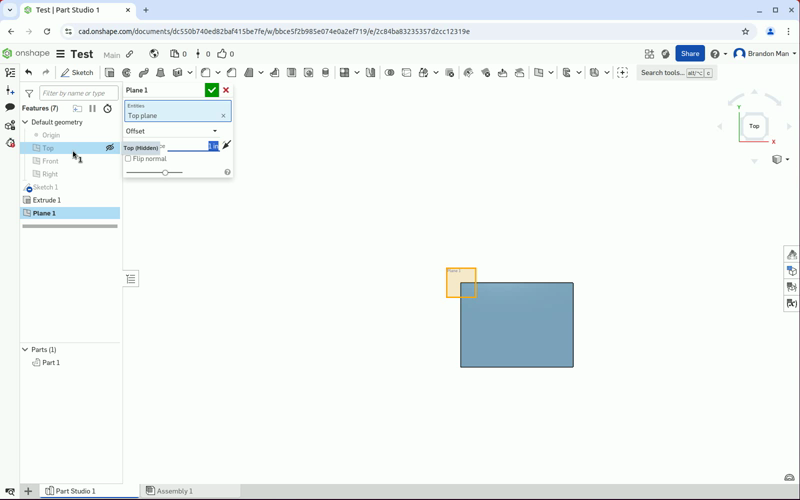
text(11.554)
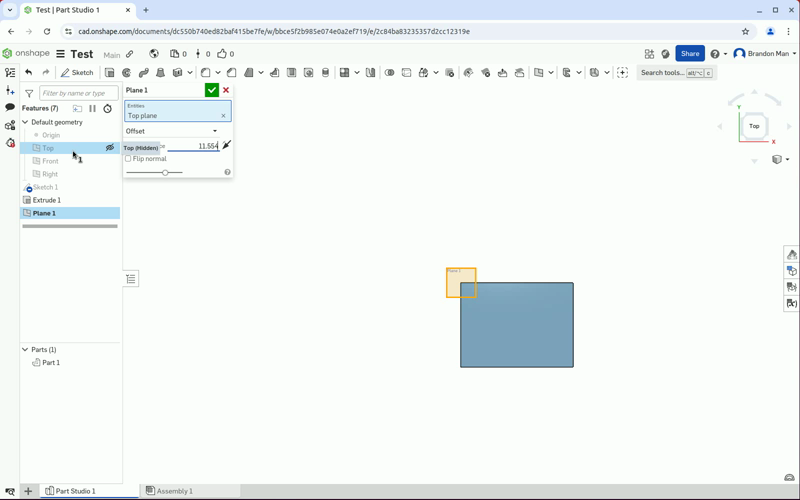
key(enter, 2)
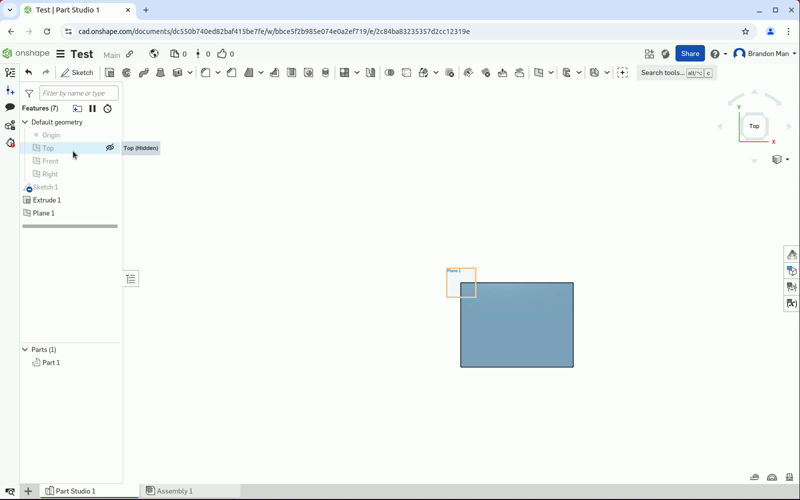
key(shift+s)
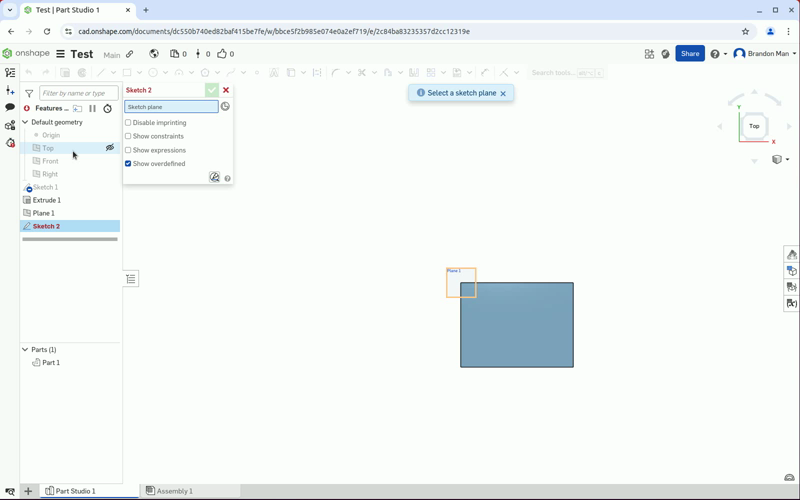
mouse_move(73, 215)
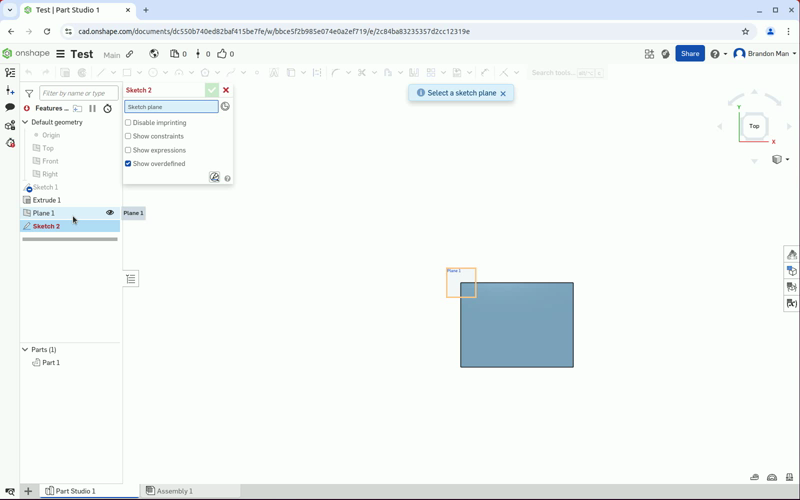
click(73, 215)
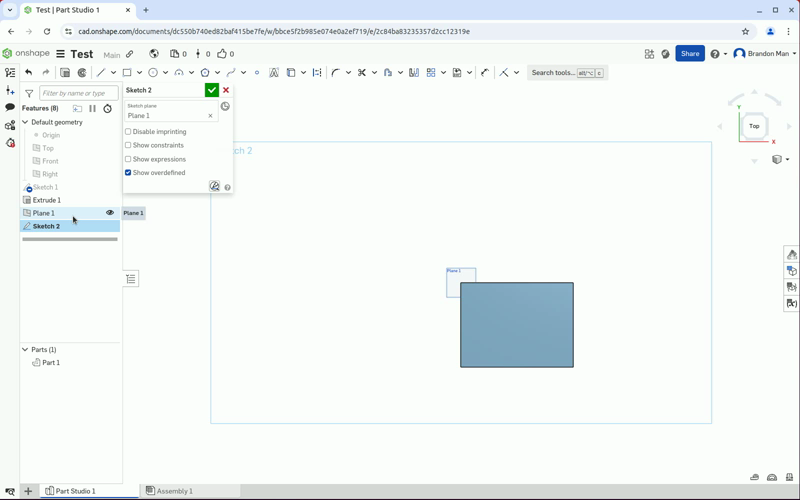
mouse_move(73, 352)
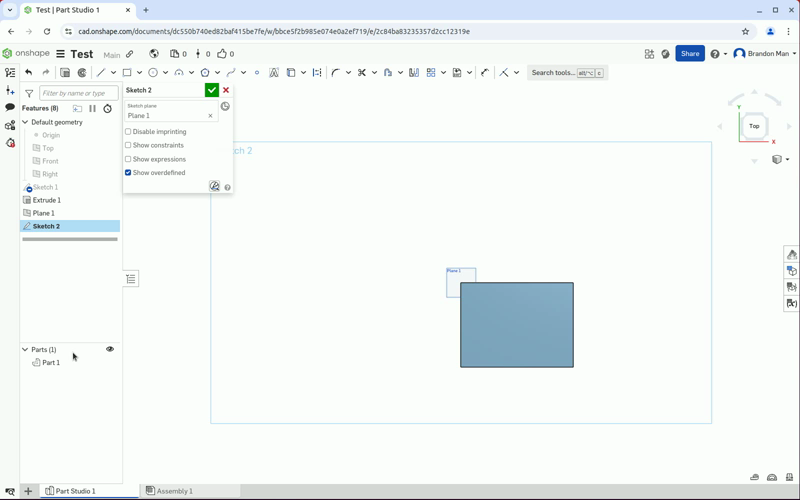
key(y)
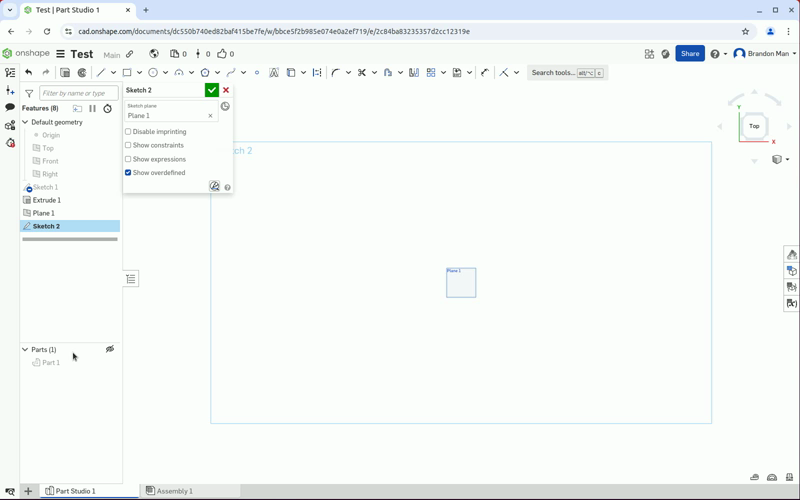
key(l)
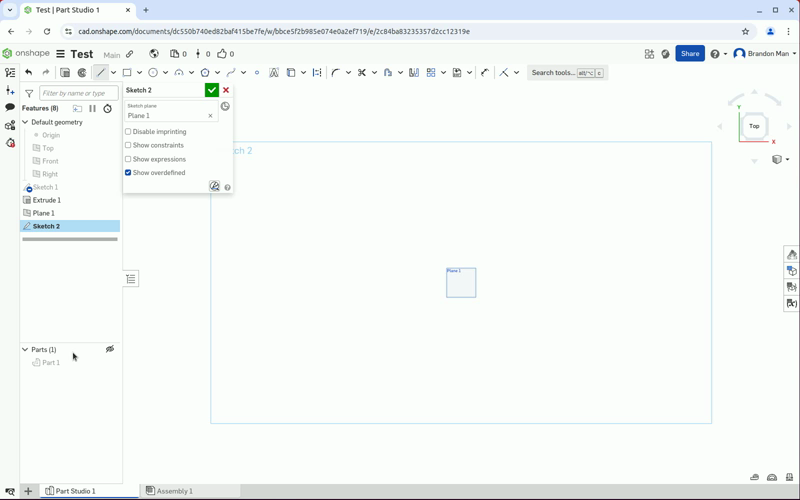
key_down(shift)
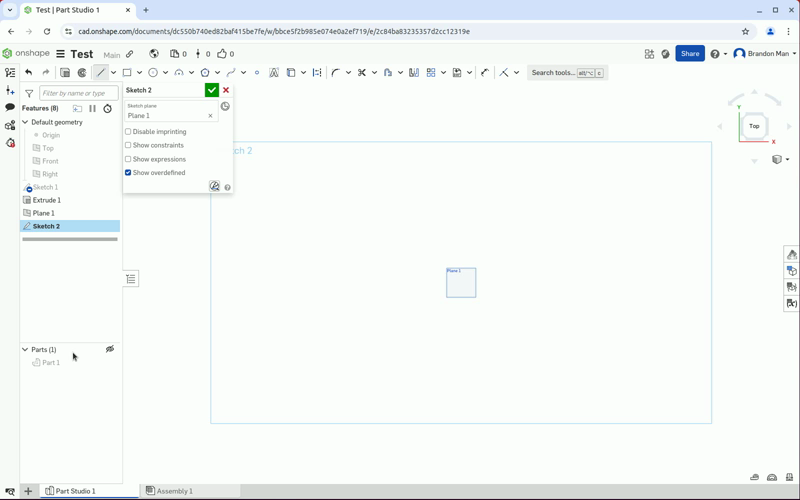
mouse_move(474, 367)
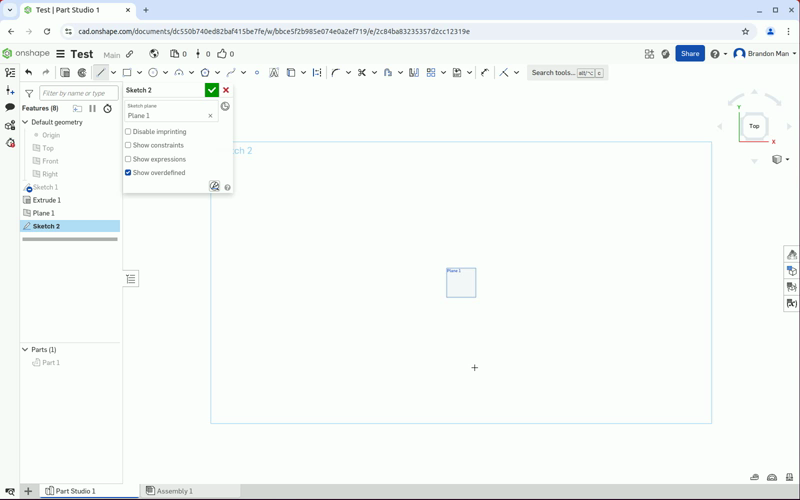
click(474, 367)
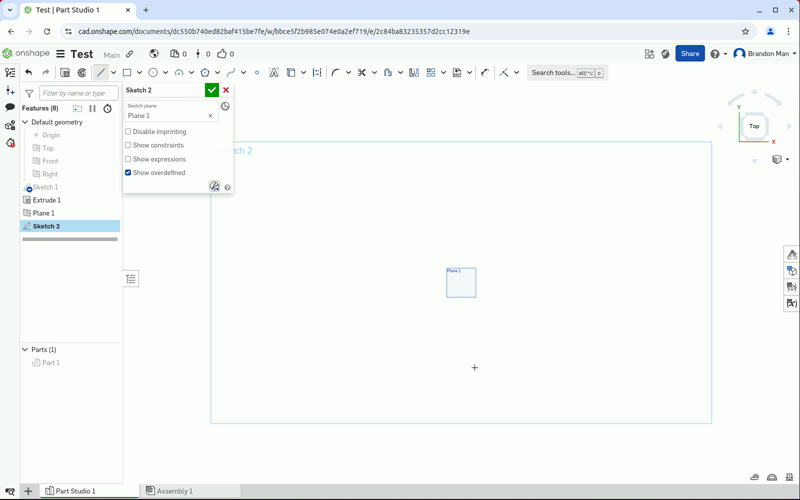
key_up(shift)
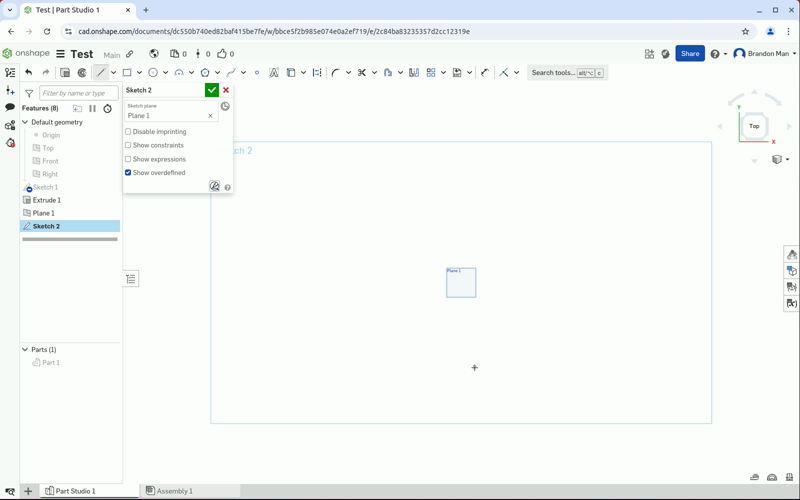
key_down(shift)
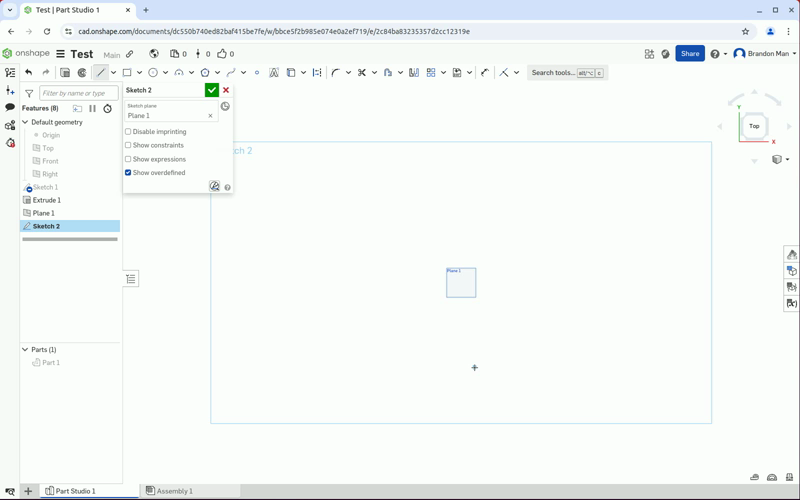
mouse_move(545, 367)
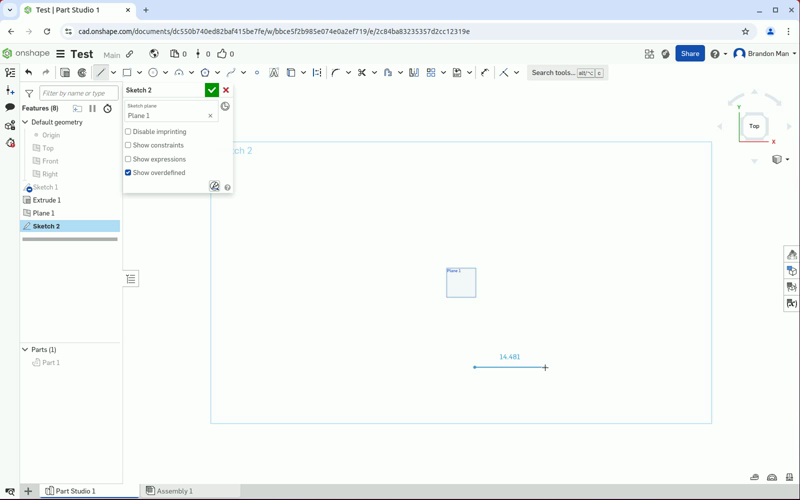
click(545, 367)
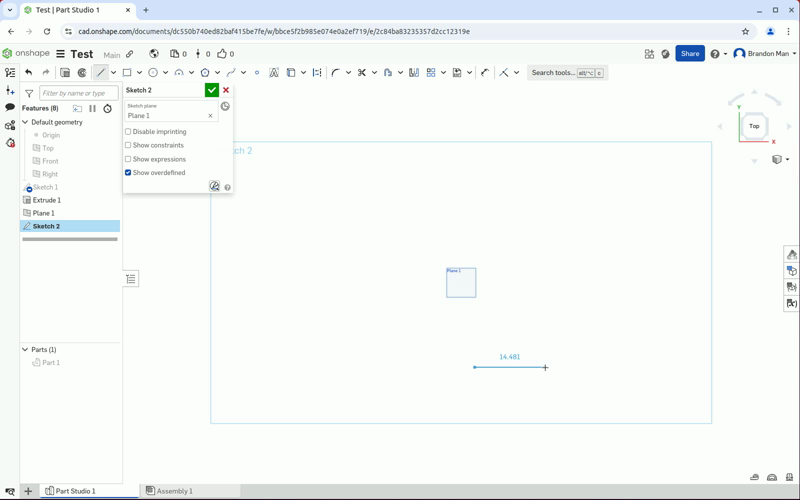
key_up(shift)
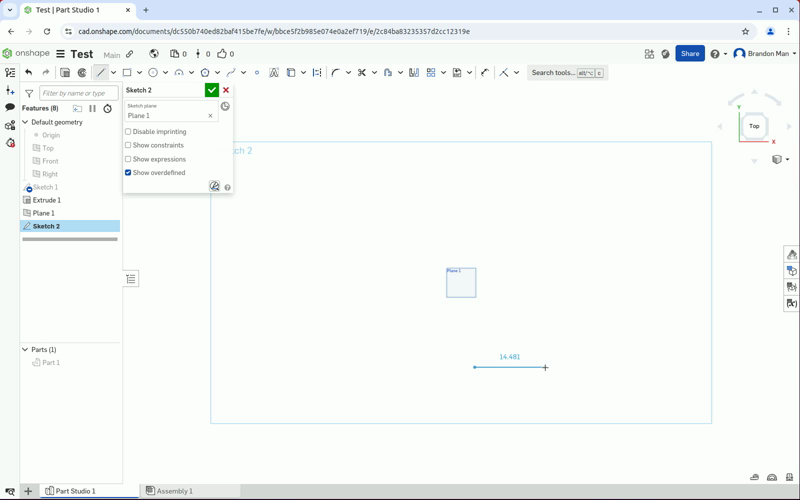
key_down(shift)
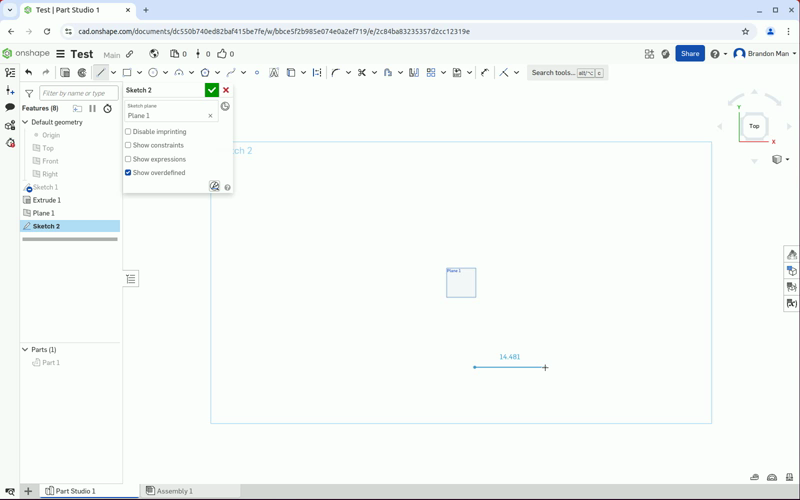
mouse_move(575, 367)
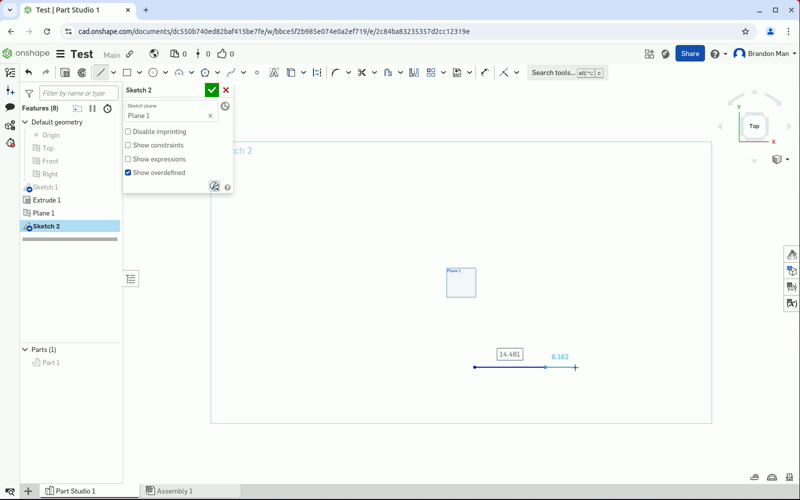
mouse_move(573, 324)
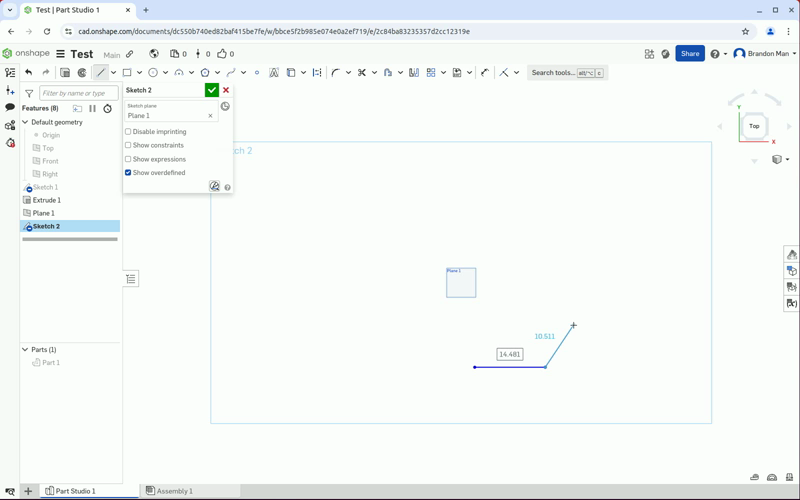
click(573, 324)
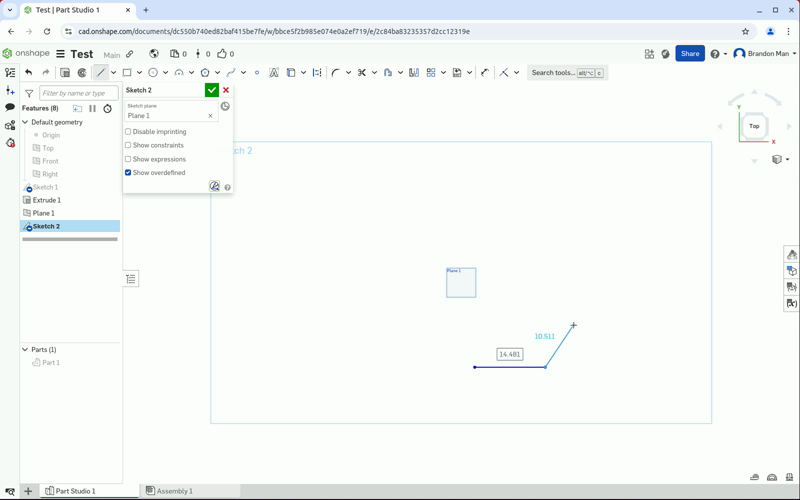
key_up(shift)
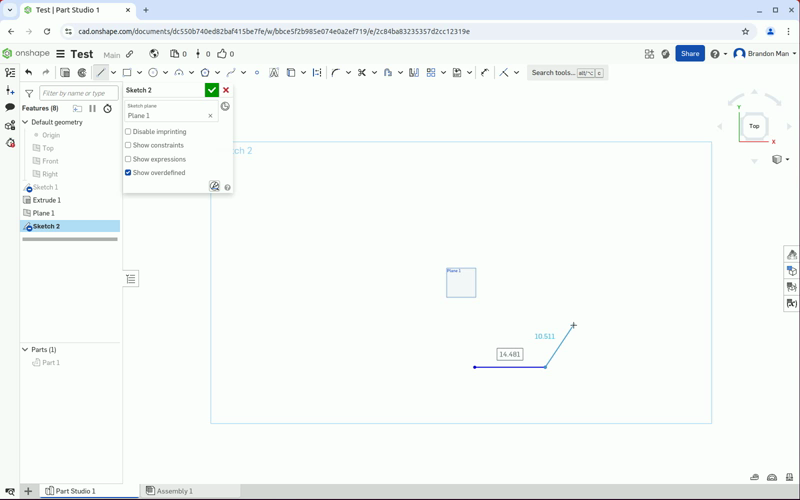
key_down(shift)
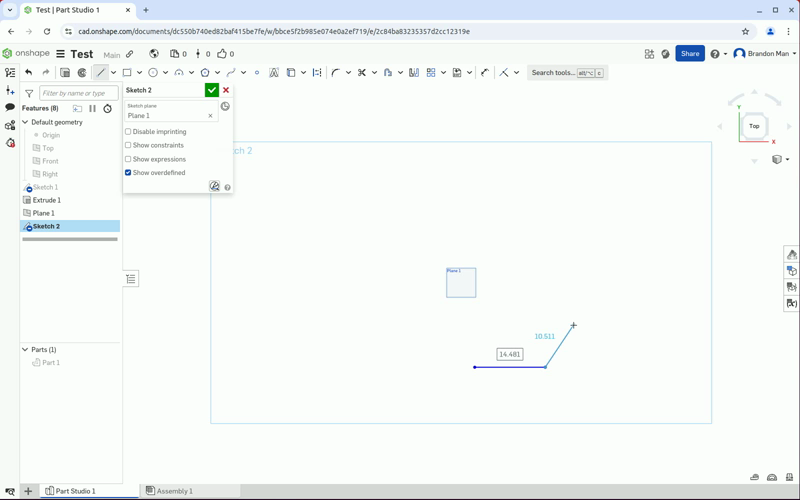
mouse_move(589, 324)
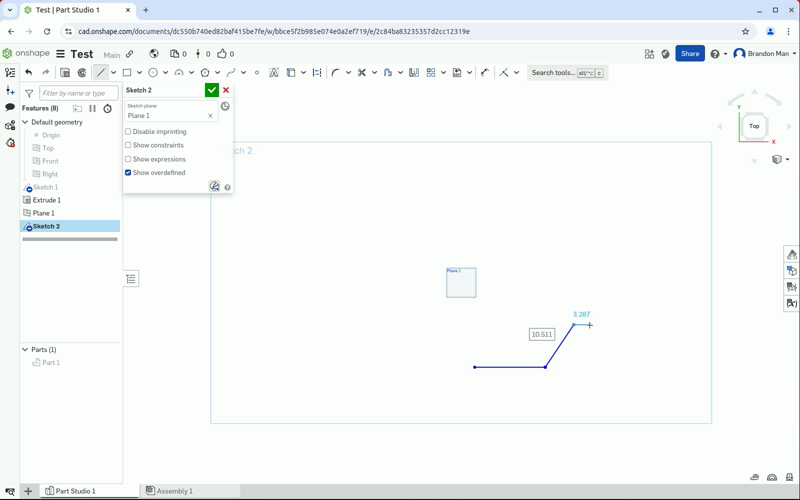
mouse_move(573, 283)
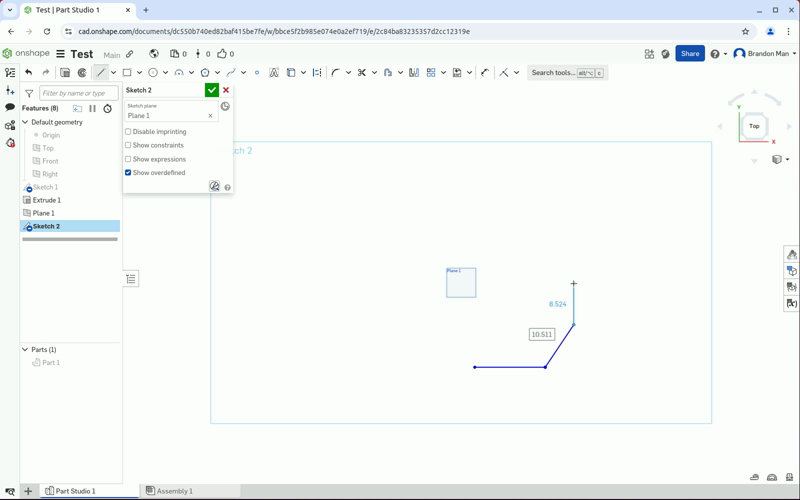
click(573, 283)
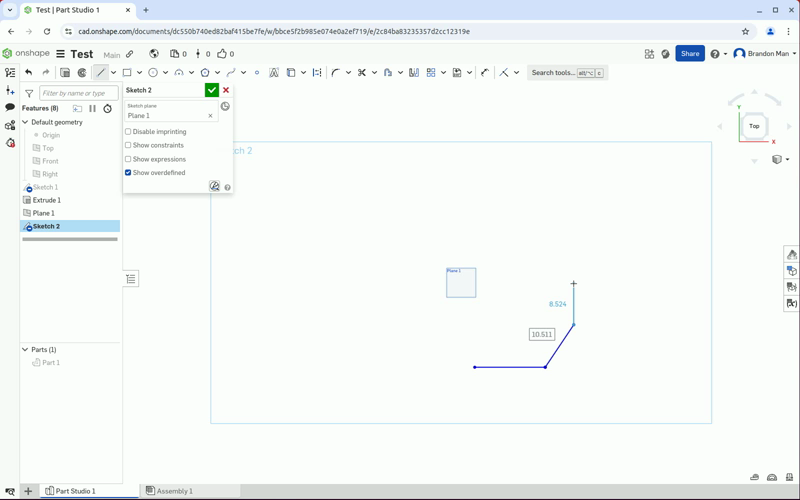
key_up(shift)
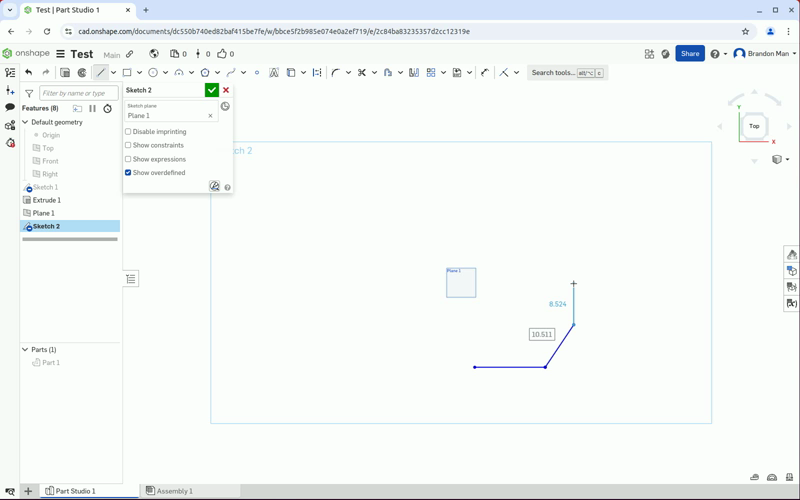
key_down(shift)
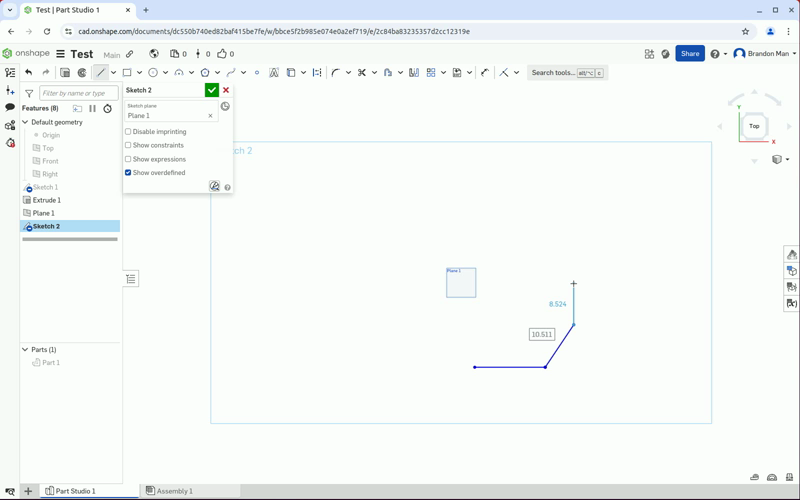
mouse_move(589, 283)
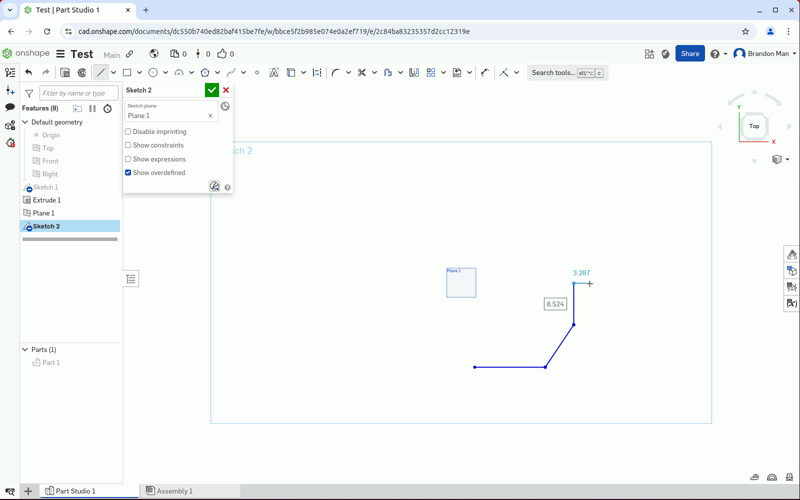
mouse_move(531, 283)
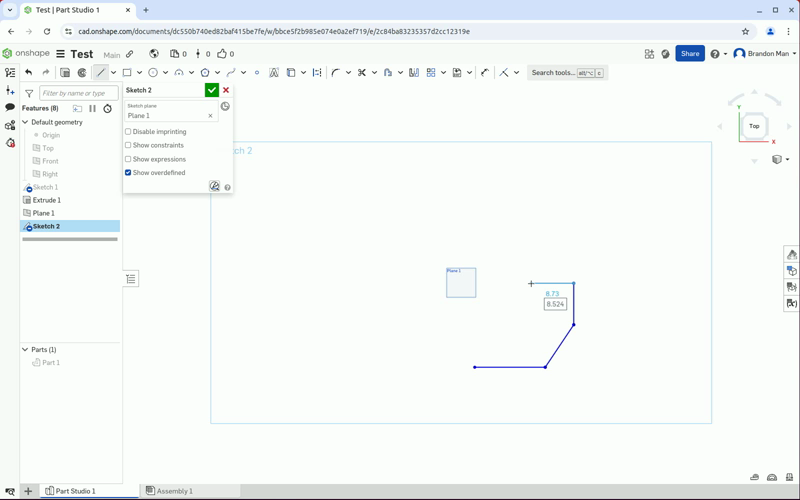
click(531, 283)
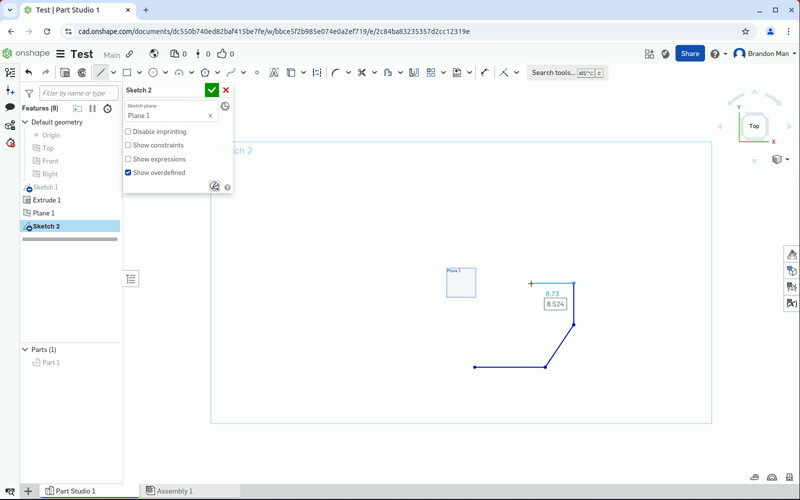
key_up(shift)
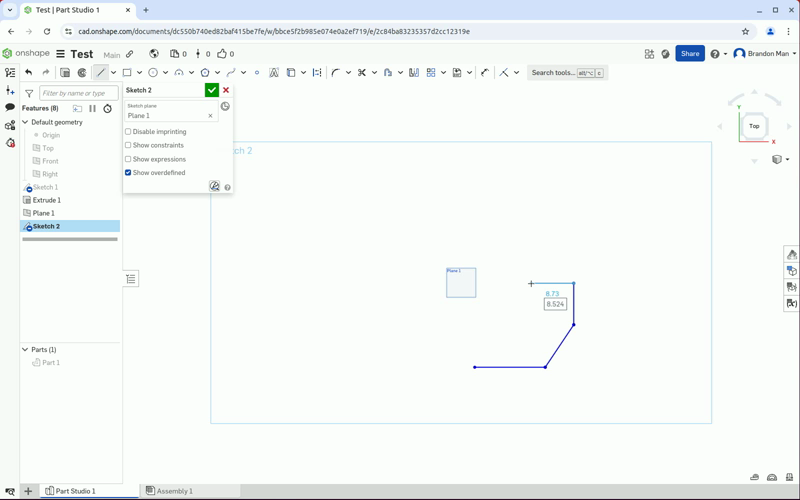
key_down(shift)
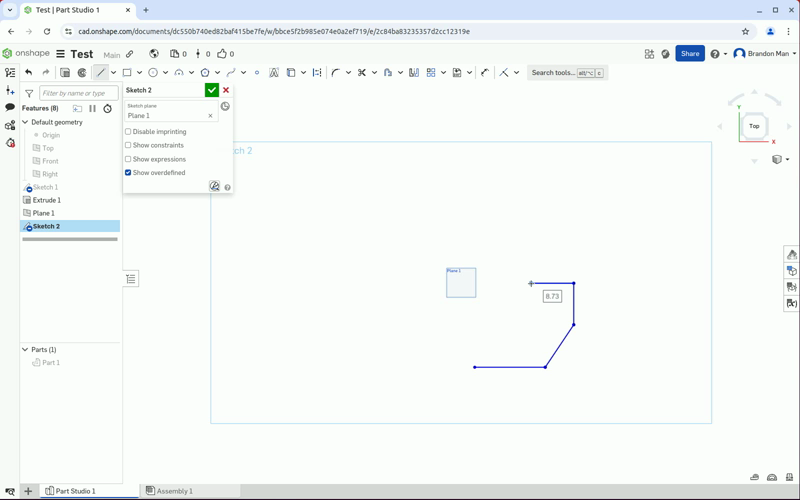
mouse_move(474, 367)
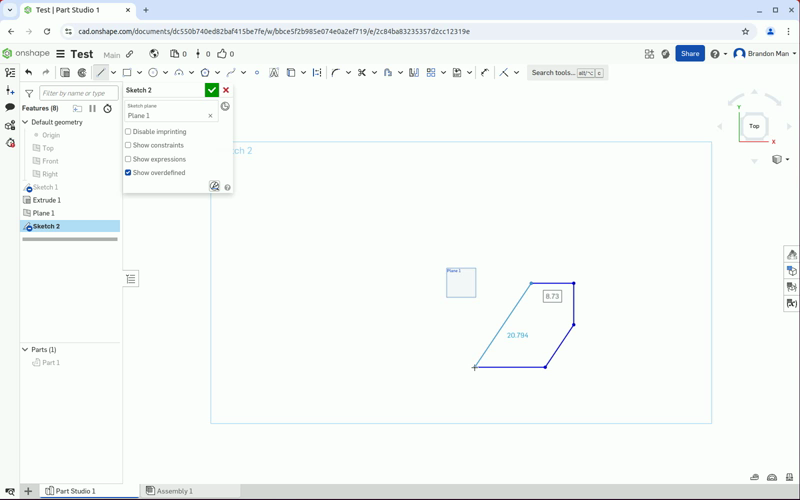
key_up(shift)
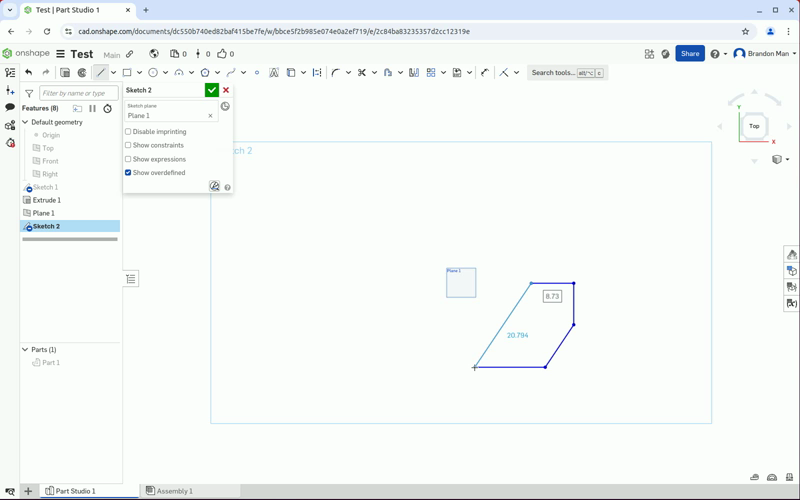
click(474, 367)
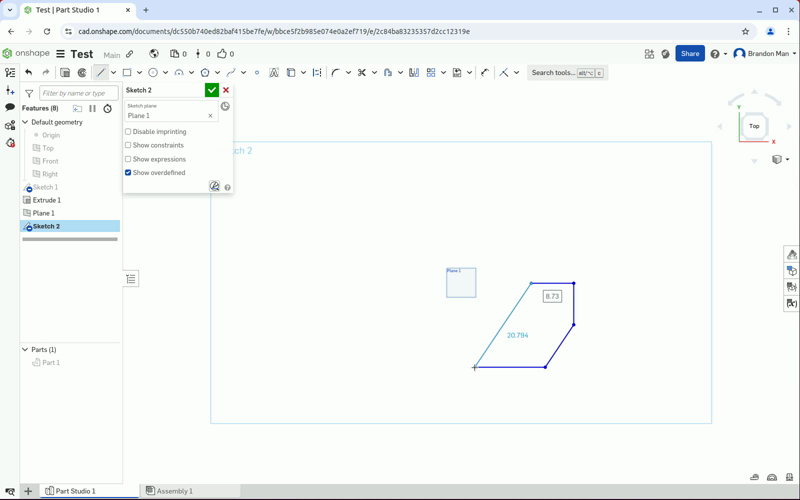
key(esc)
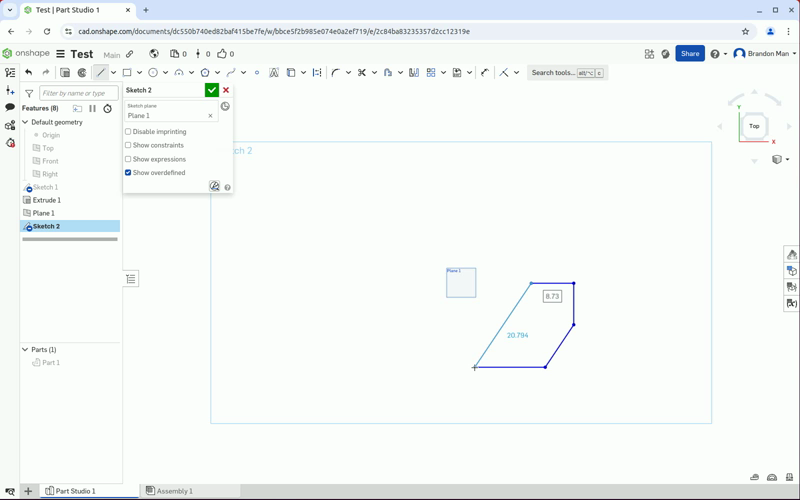
mouse_move(533, 350)
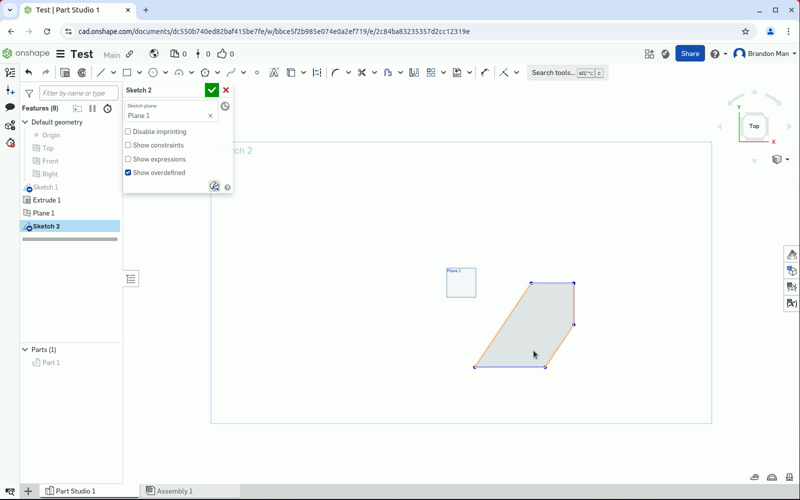
click(533, 350)
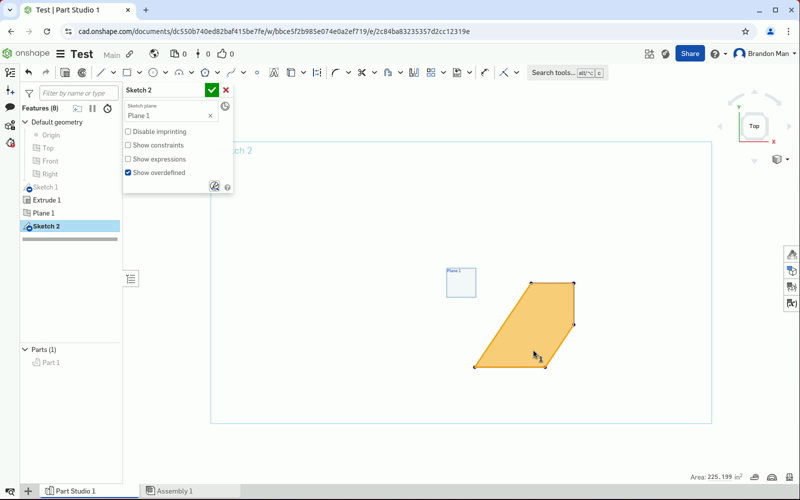
mouse_move(73, 352)
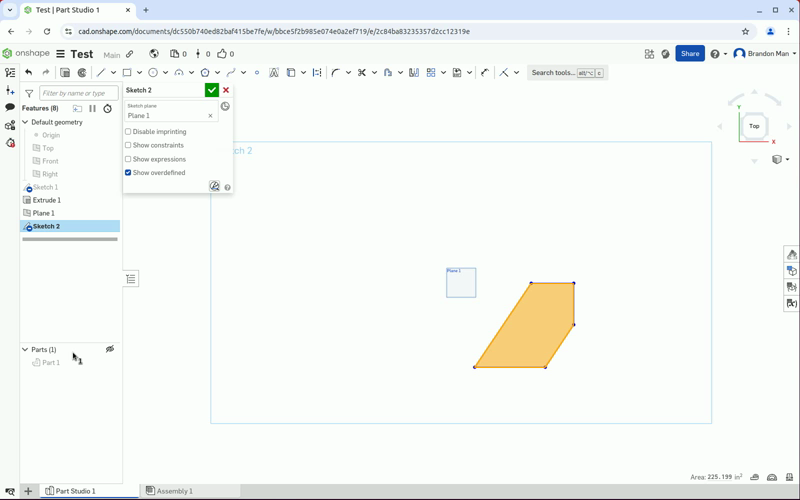
key(shift+y)
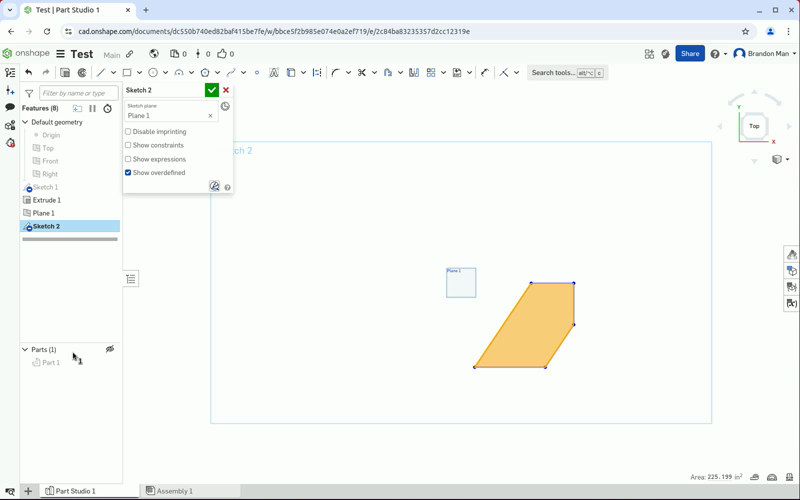
key(shift+e)
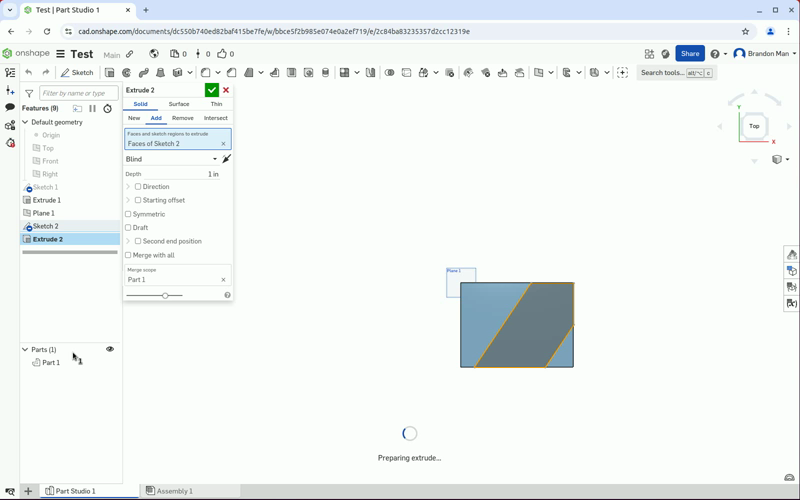
mouse_move(143, 106)
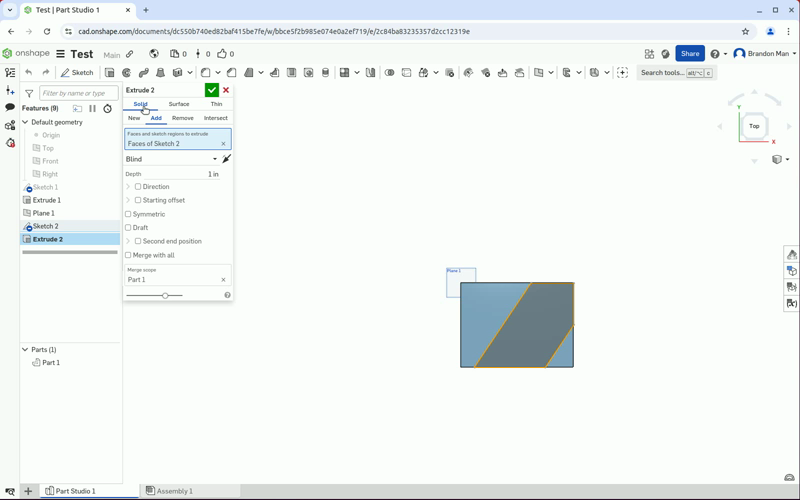
click(143, 106)
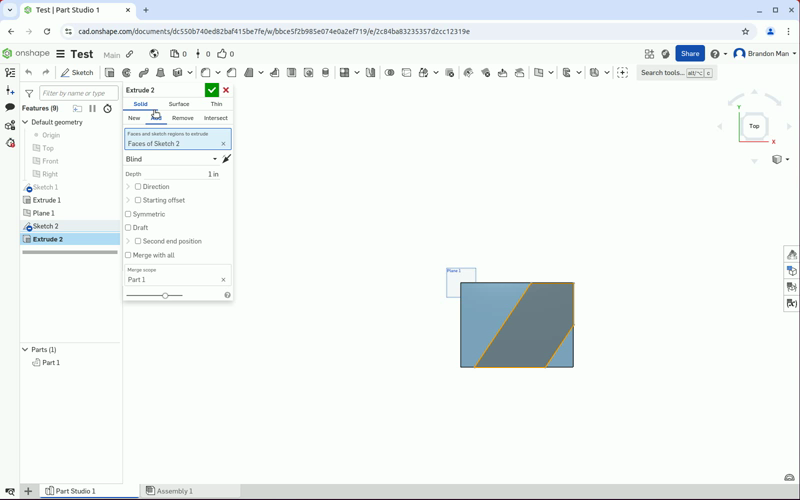
mouse_move(186, 120)
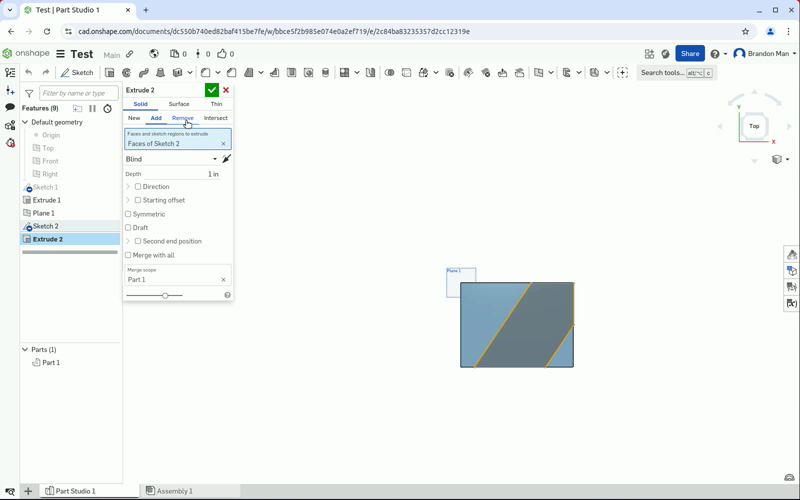
click(186, 120)
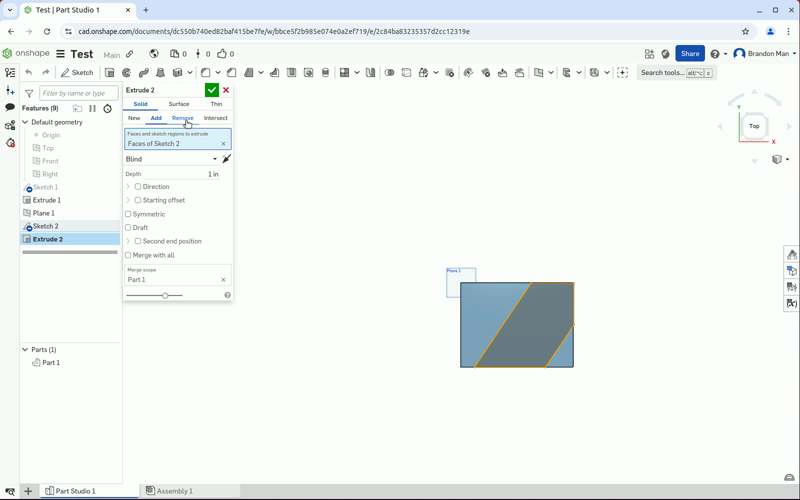
key(tab, 4)
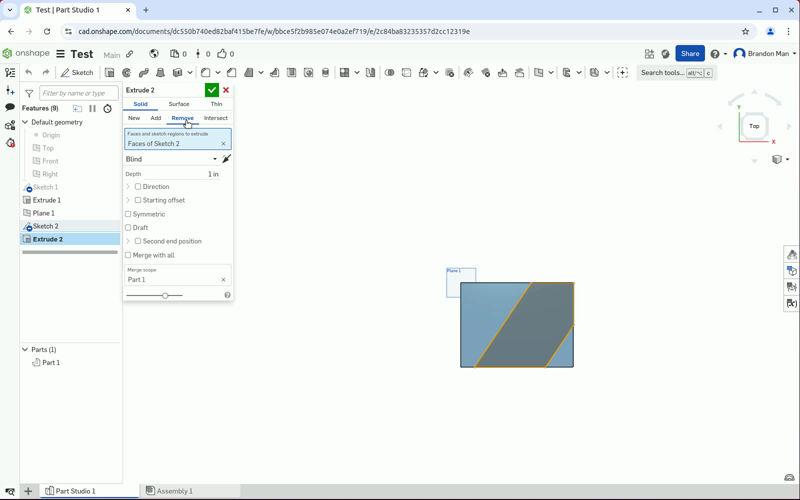
text(5.777)
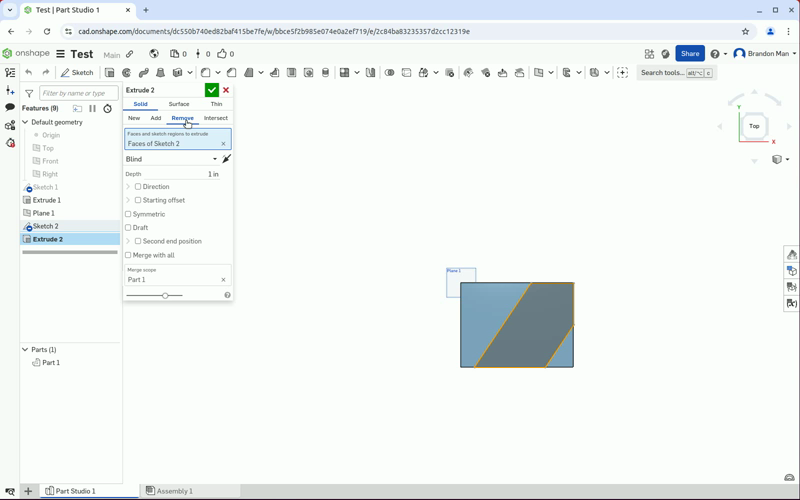
key(tab, 6)
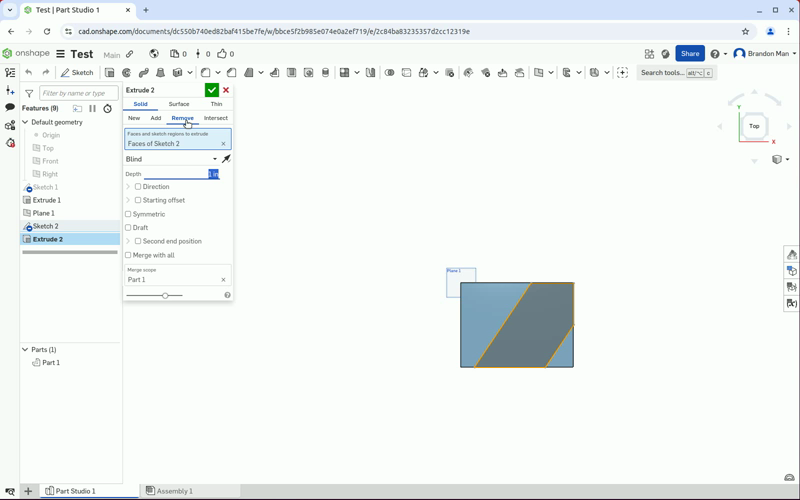
key(space)
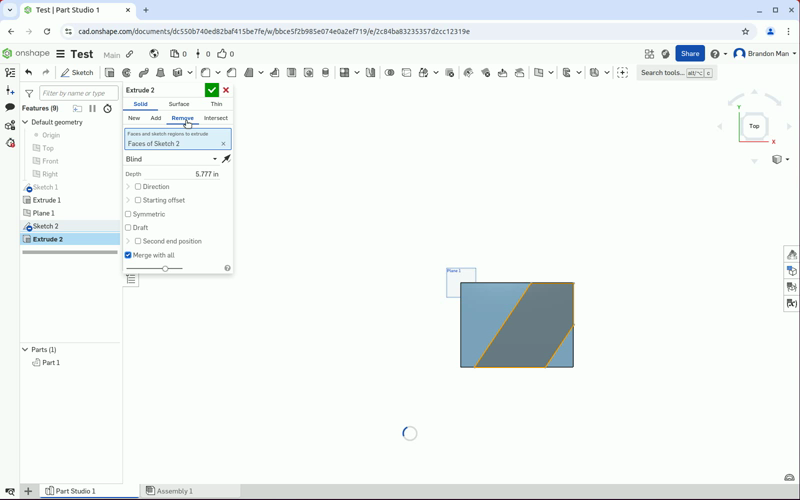
key(enter)
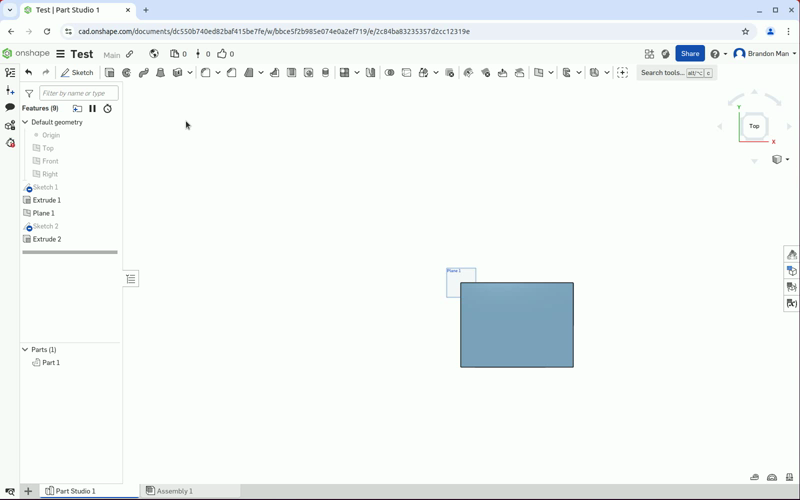
key(shift+h)
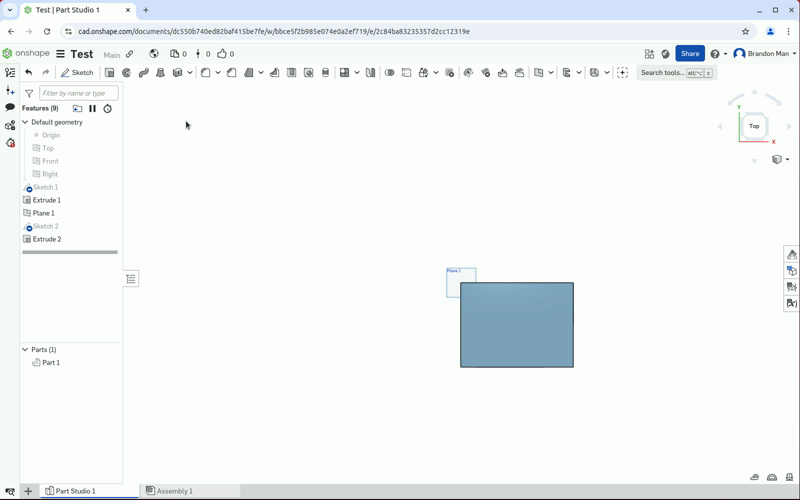
key(shift+h)
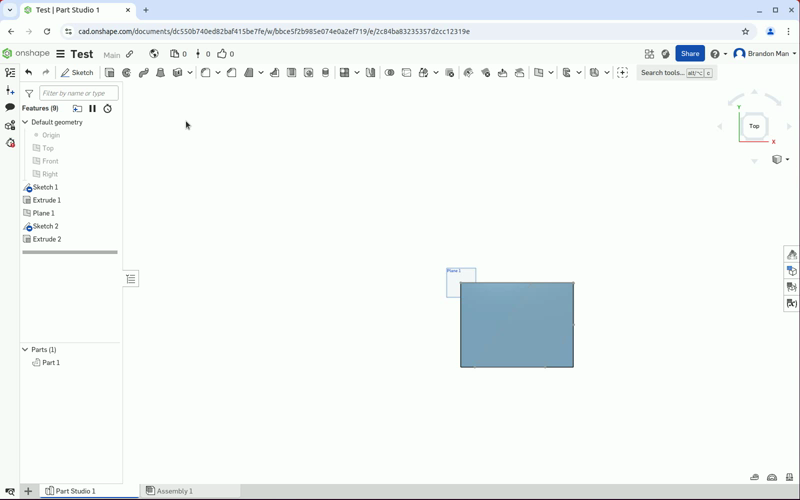
key(shift+7)
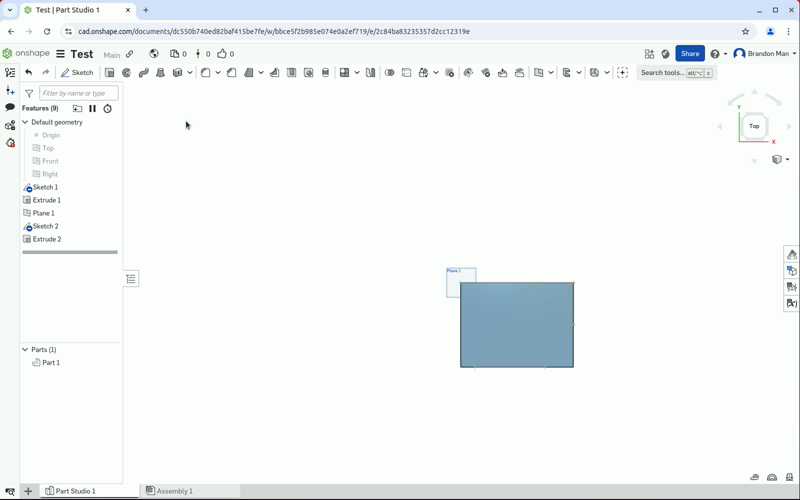
key(up, 3)
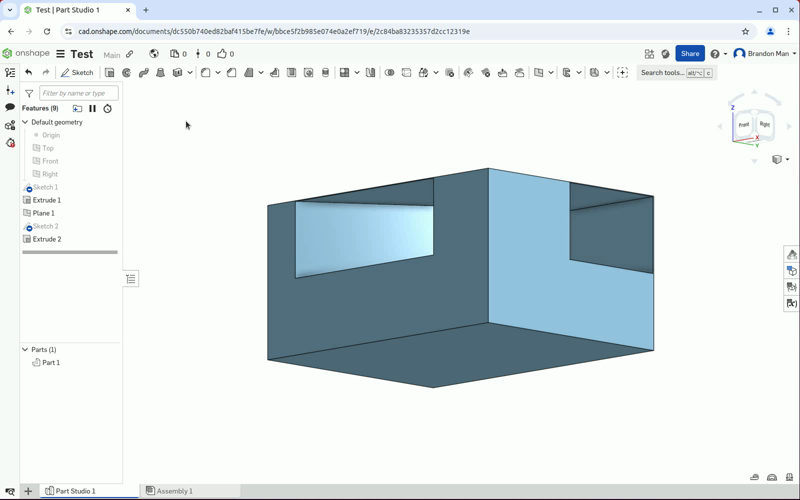
key(left, 3)
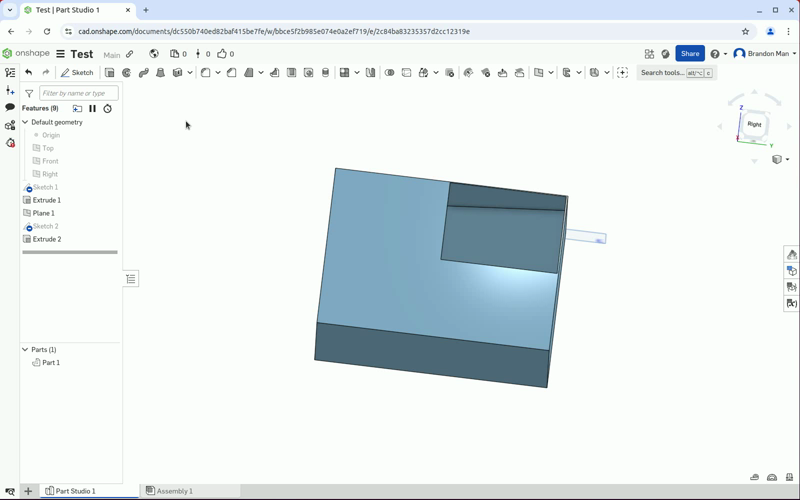
key(right, 3)
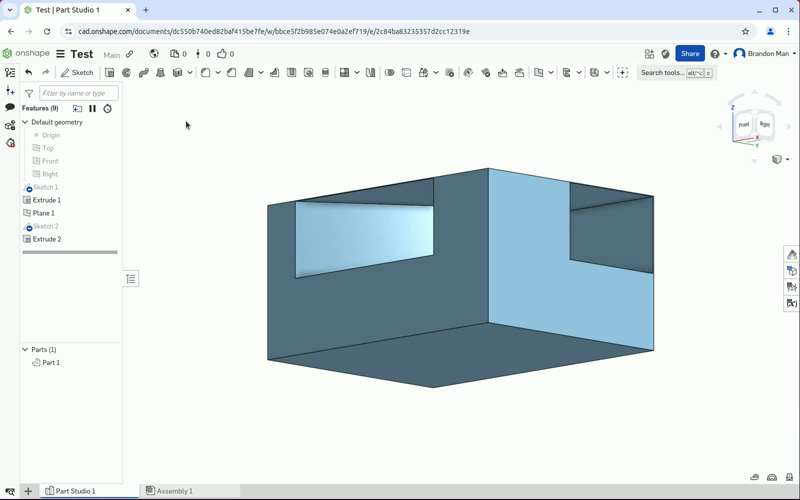
key(down, 3)
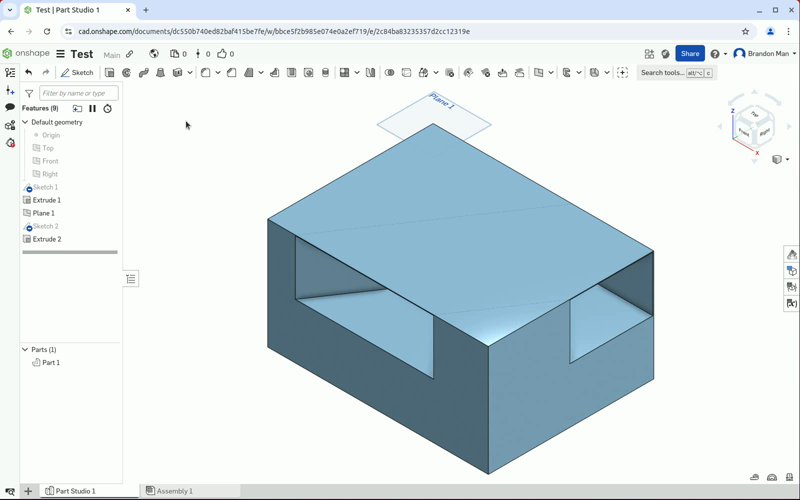
mouse_move(73, 189)
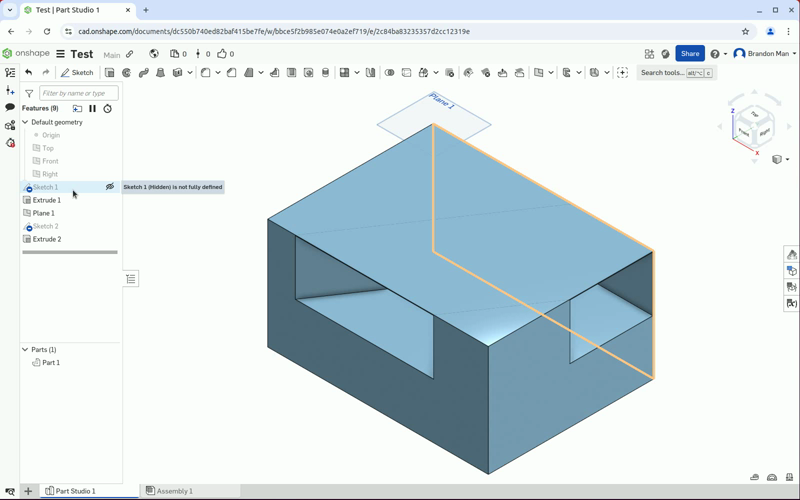
click(73, 189)